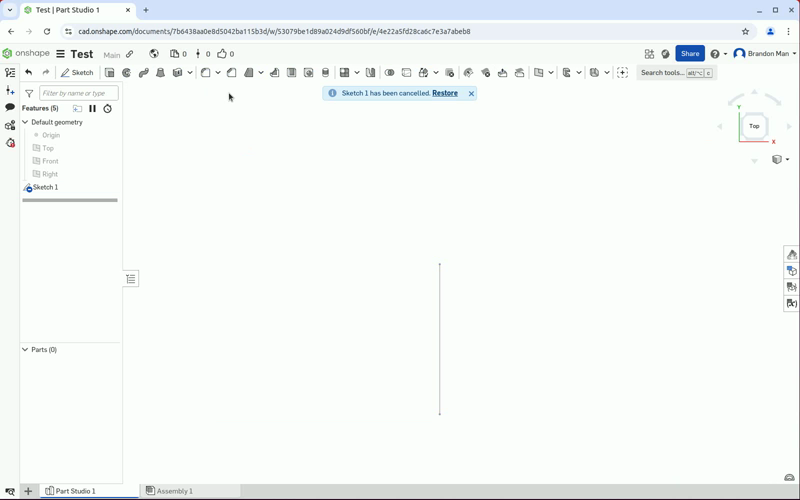
key(shift+h)
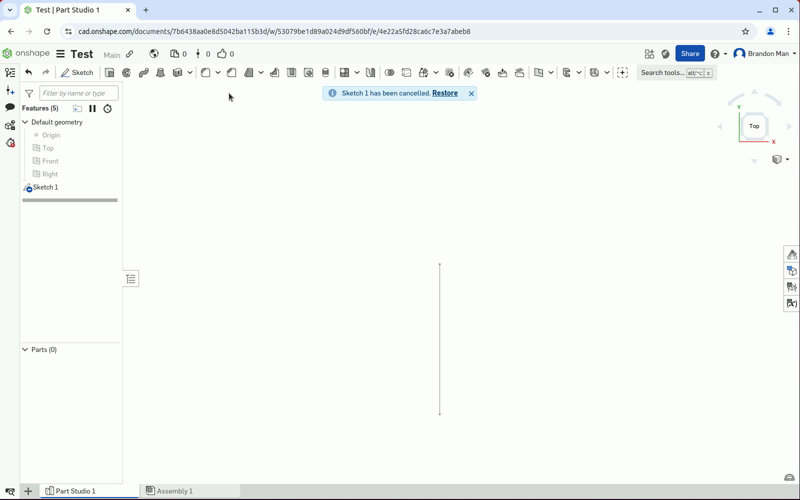
key(shift+s)
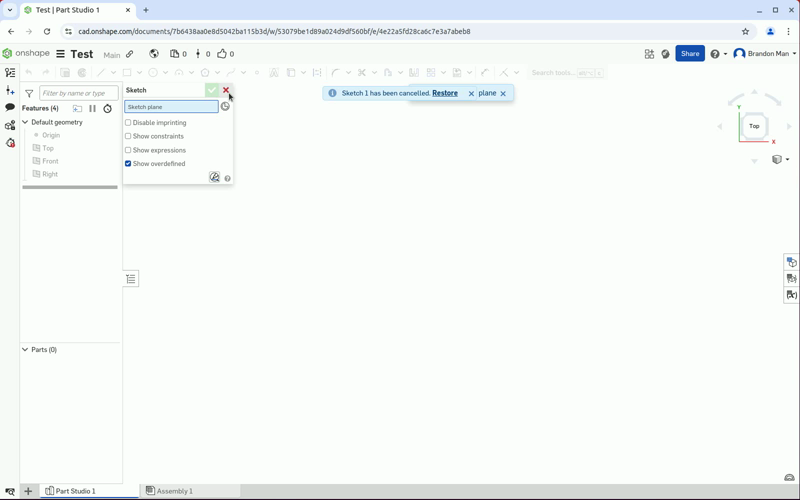
mouse_move(73, 150)
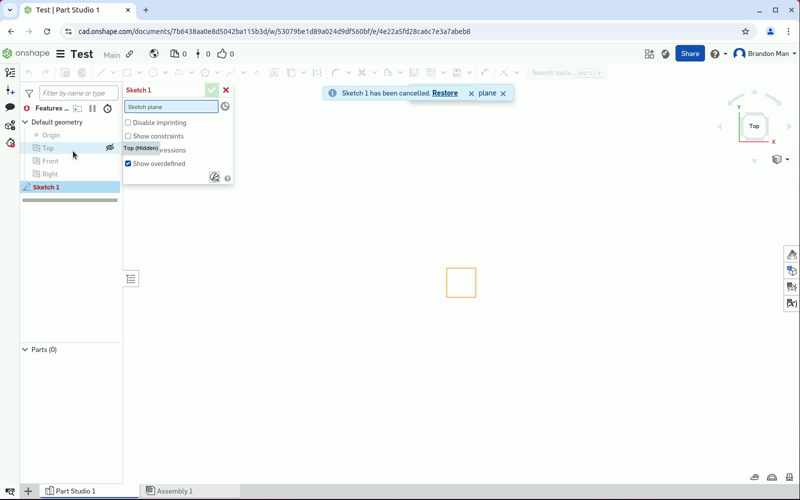
click(73, 150)
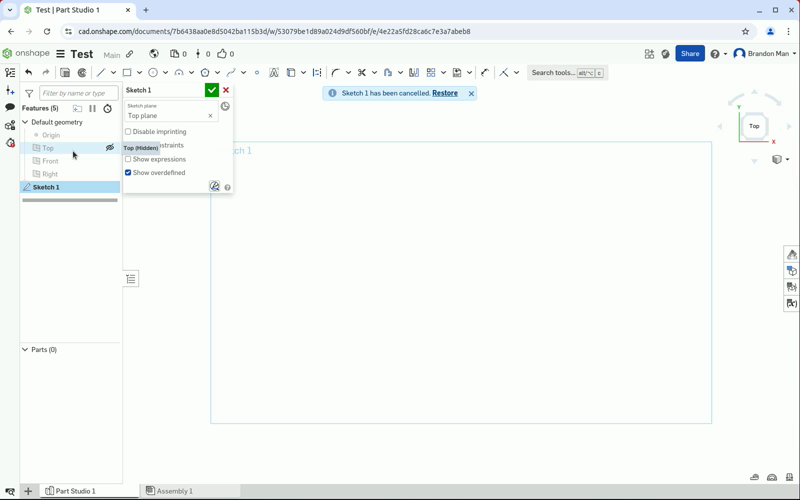
mouse_move(73, 352)
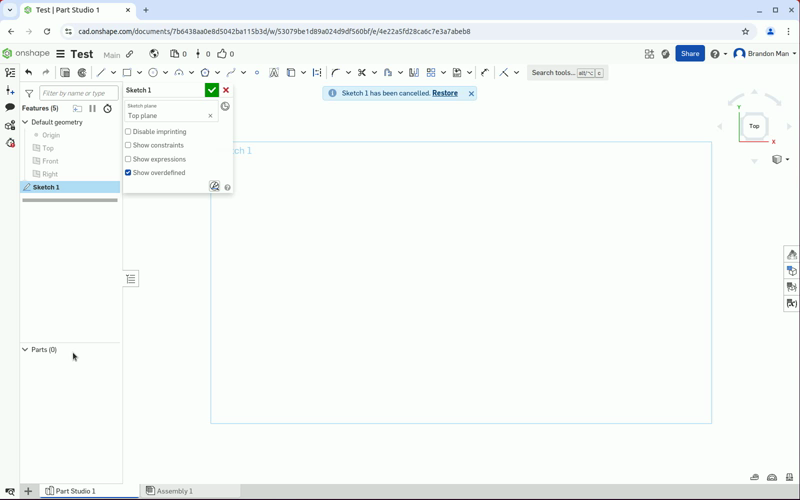
key(y)
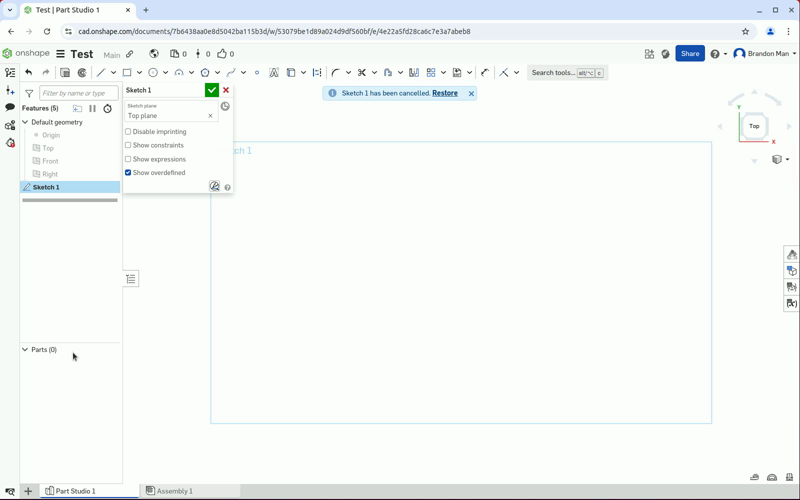
key(l)
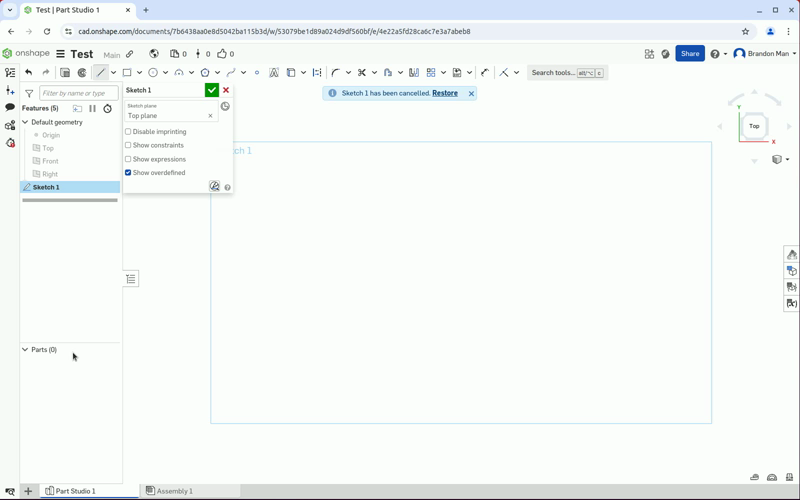
key_down(shift)
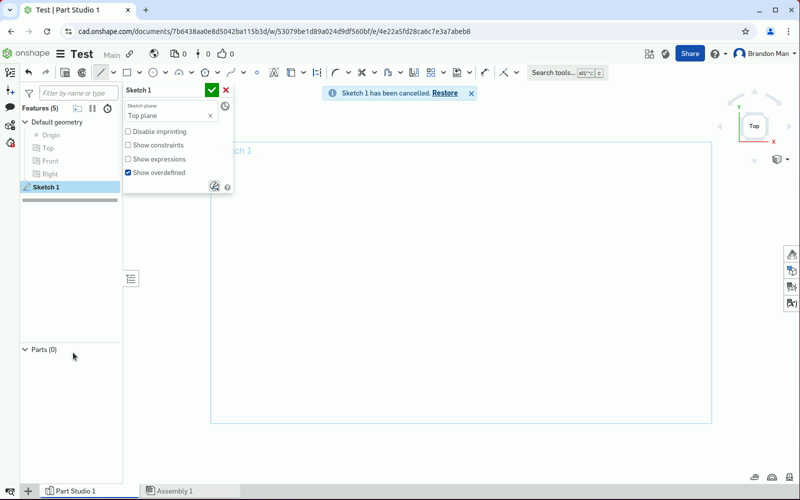
mouse_move(358, 373)
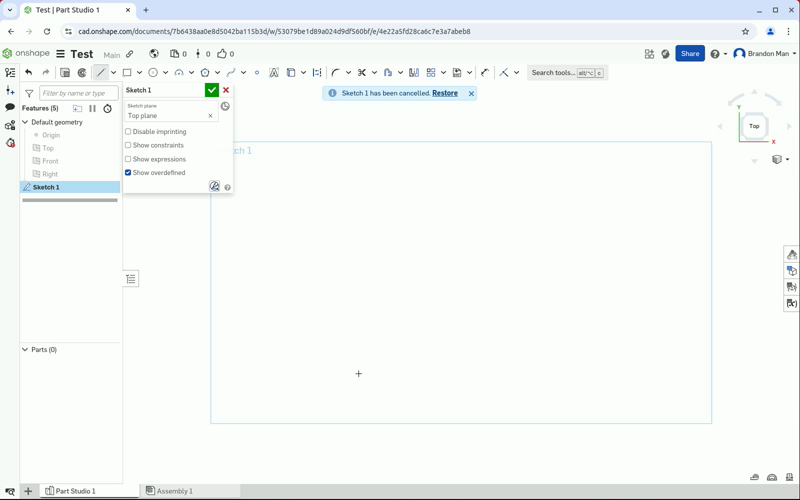
click(358, 373)
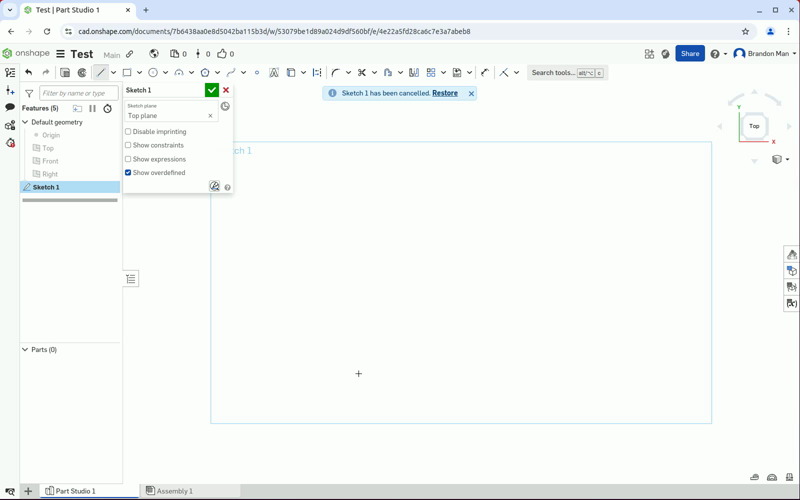
key_up(shift)
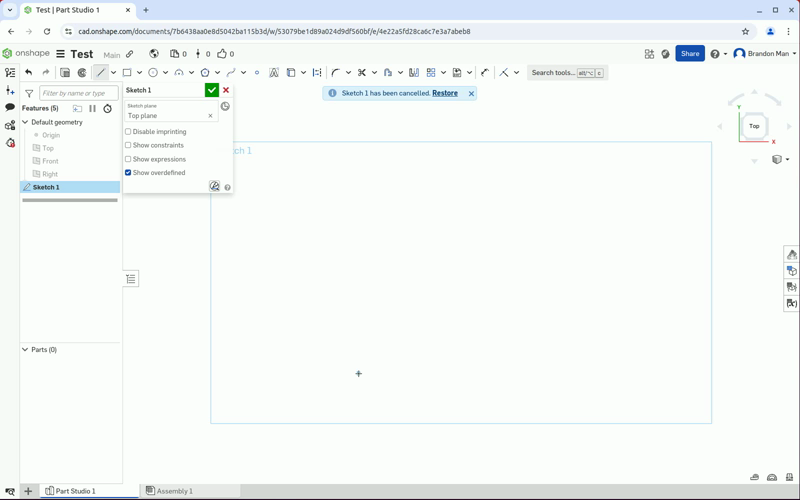
key_down(shift)
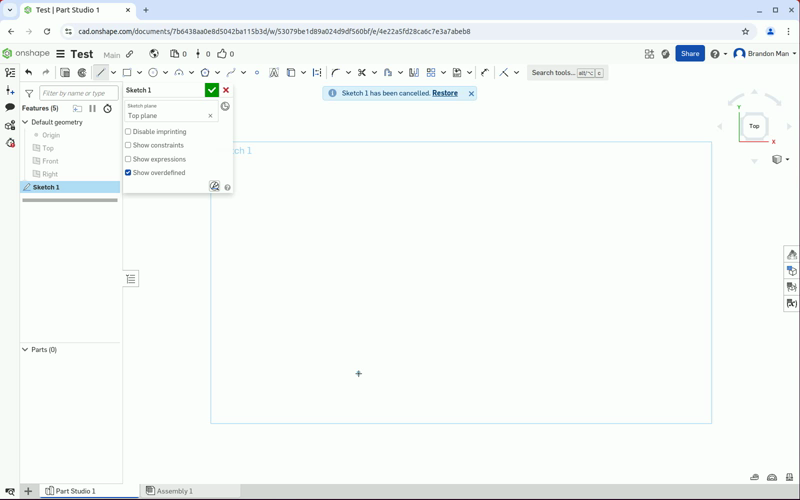
mouse_move(388, 373)
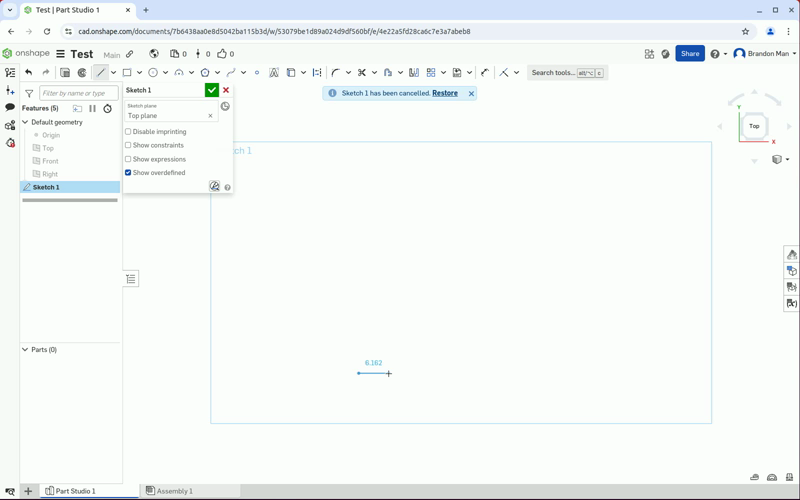
mouse_move(364, 373)
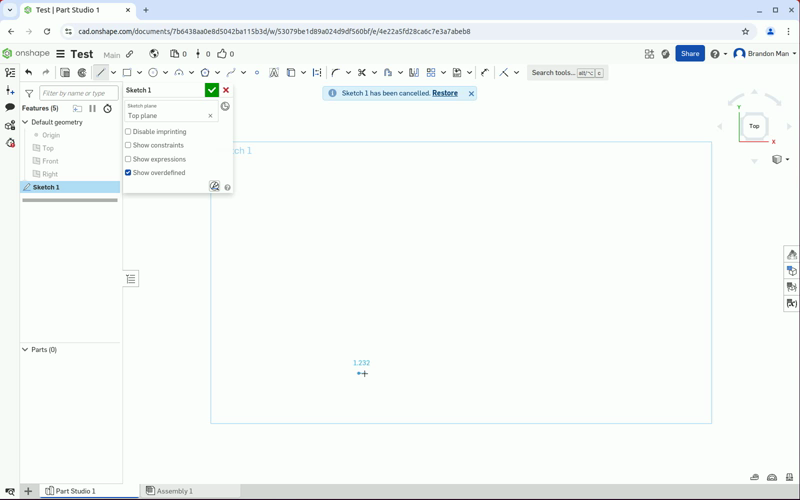
scroll(6)
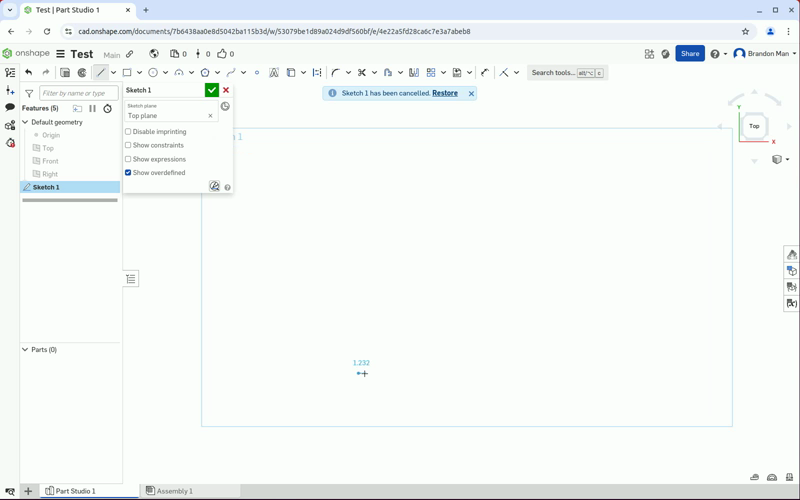
scroll(6)
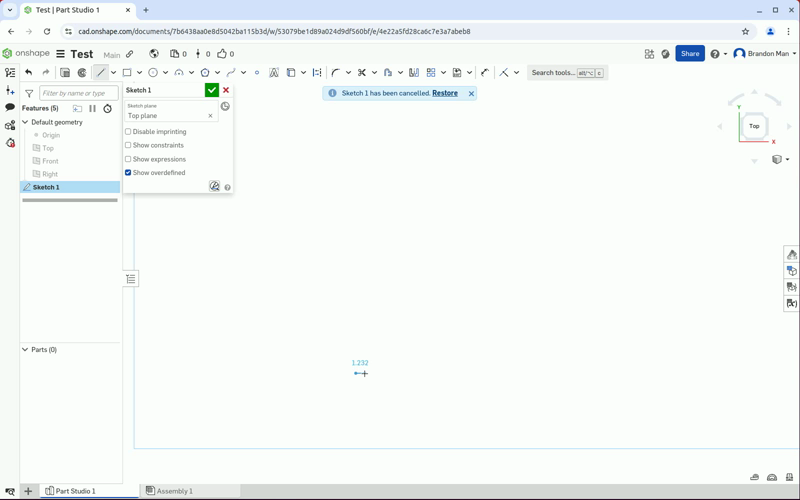
scroll(6)
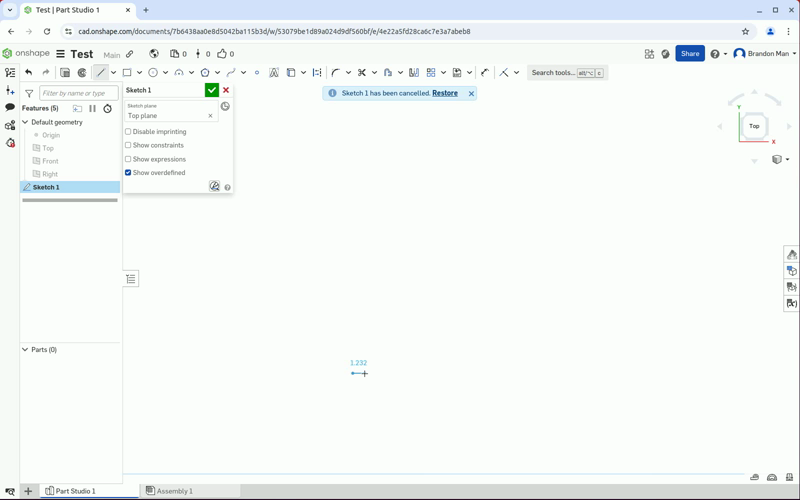
scroll(6)
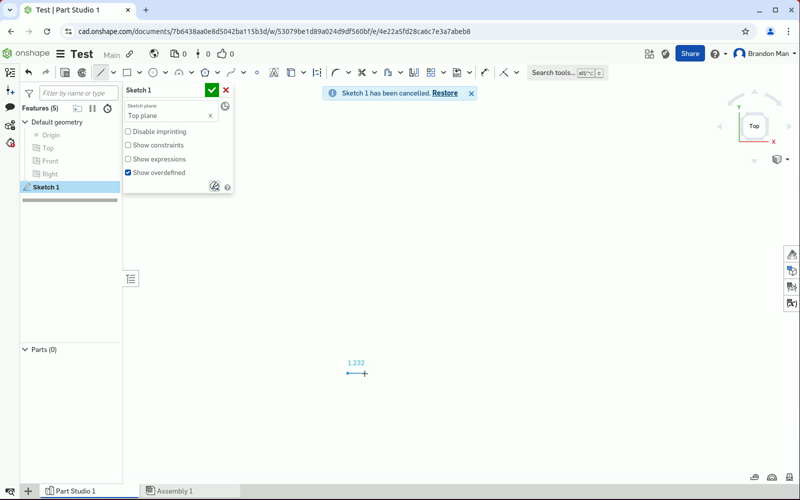
scroll(6)
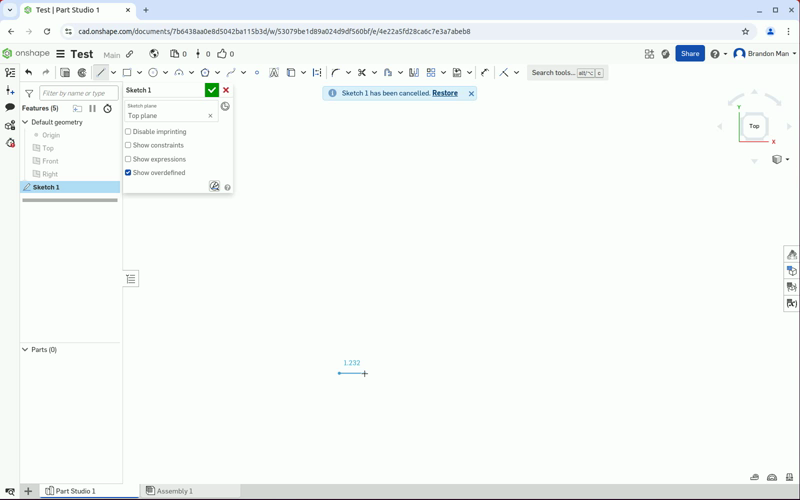
scroll(6)
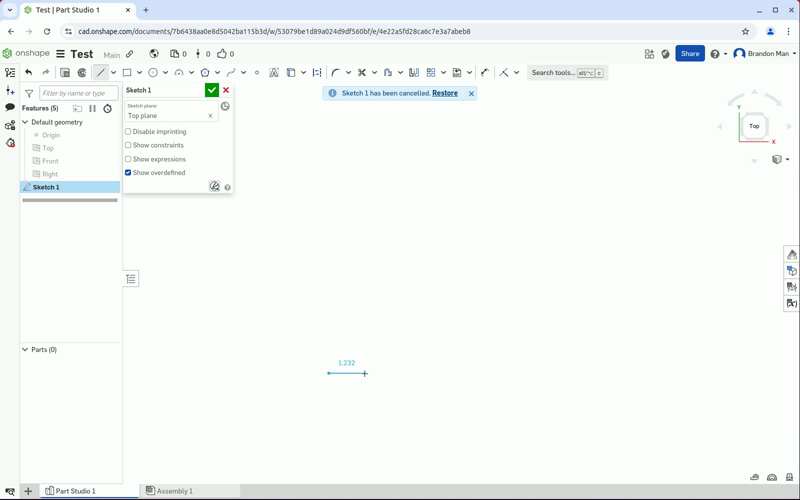
scroll(6)
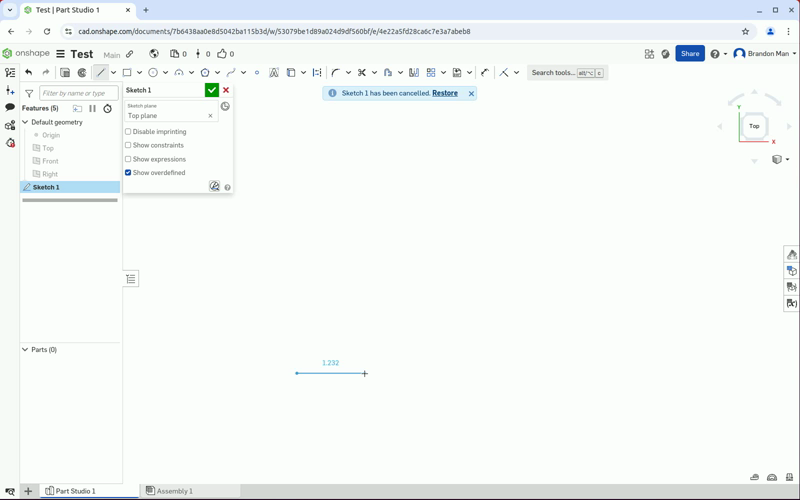
click(364, 373)
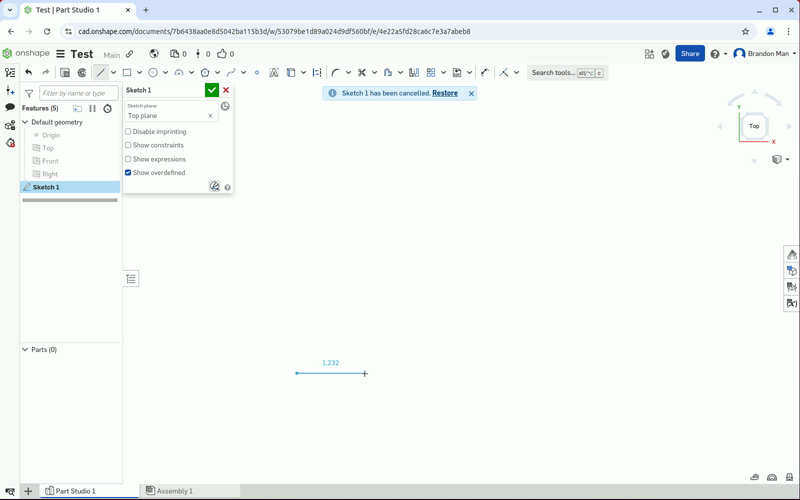
scroll(-6)
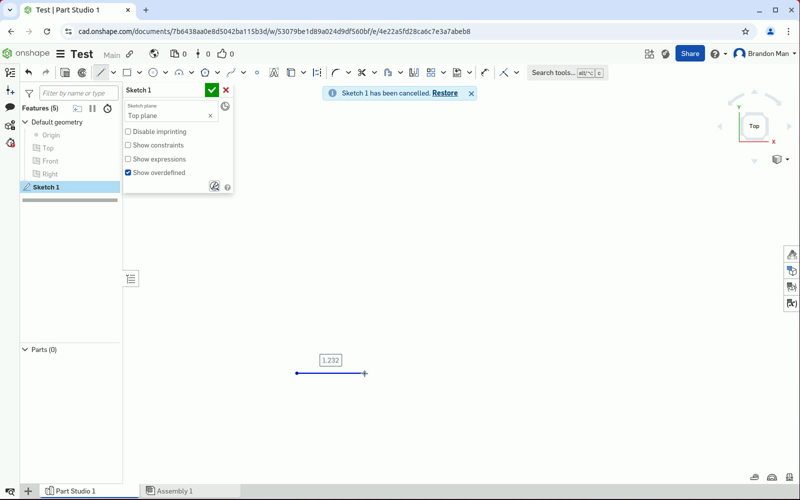
scroll(-6)
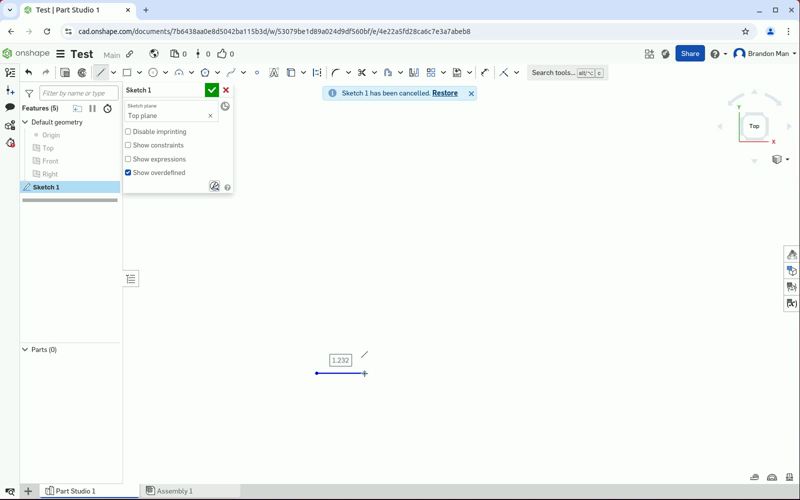
scroll(-6)
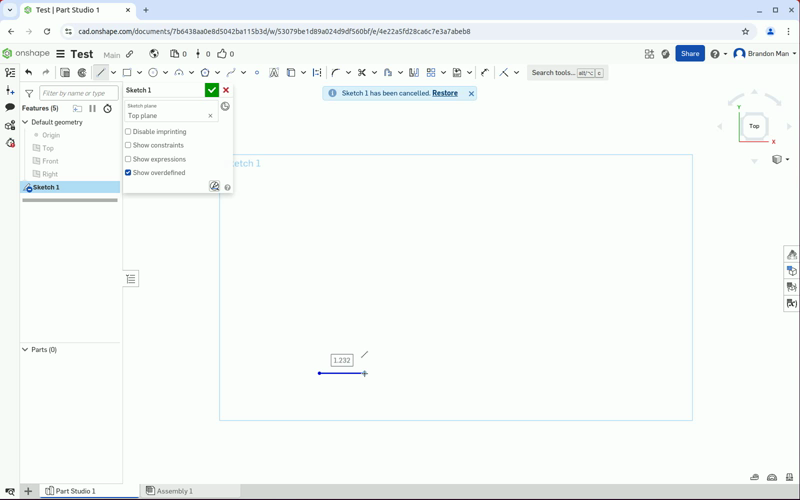
scroll(-6)
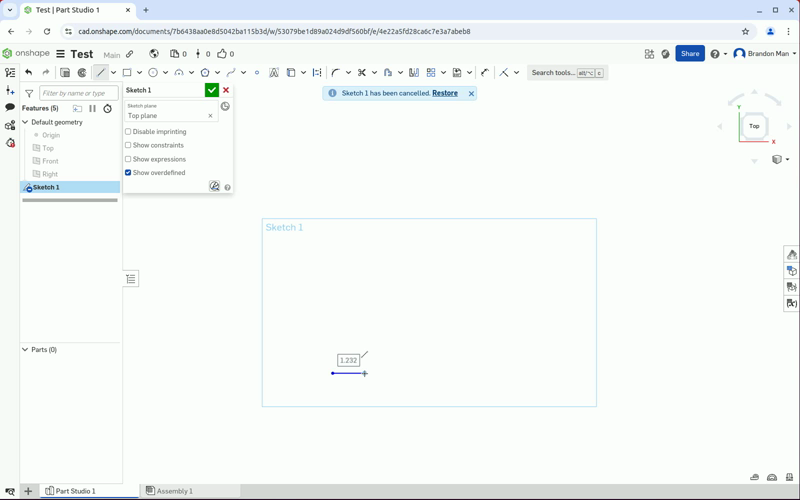
scroll(-6)
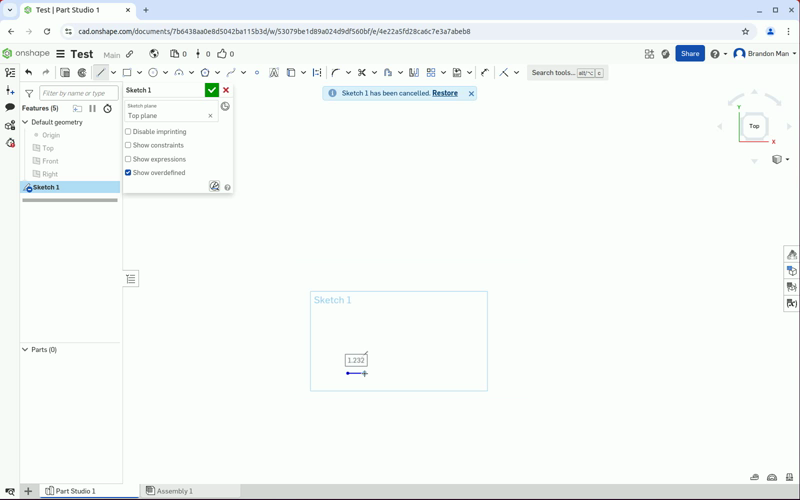
scroll(-6)
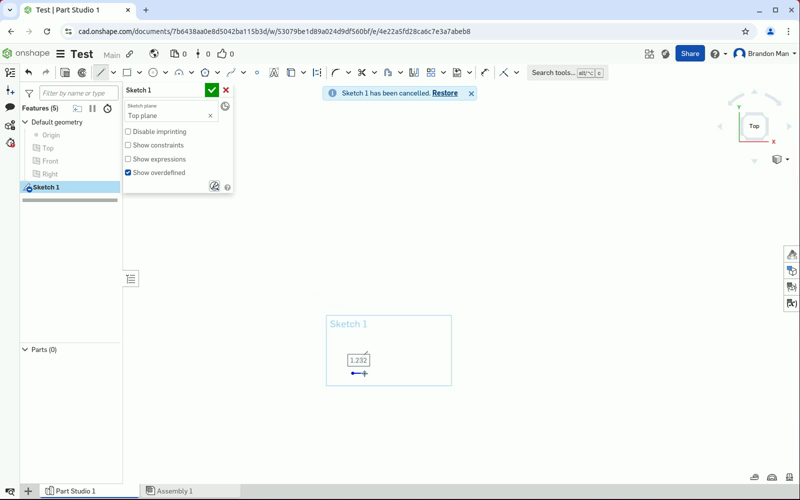
scroll(-6)
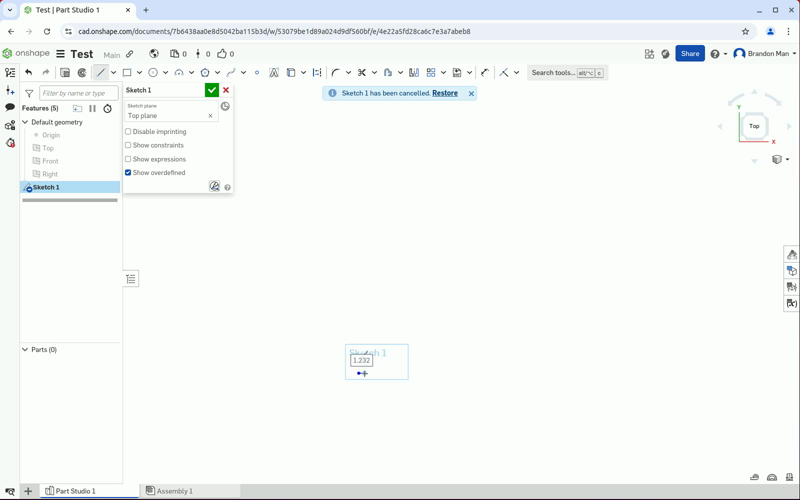
key_up(shift)
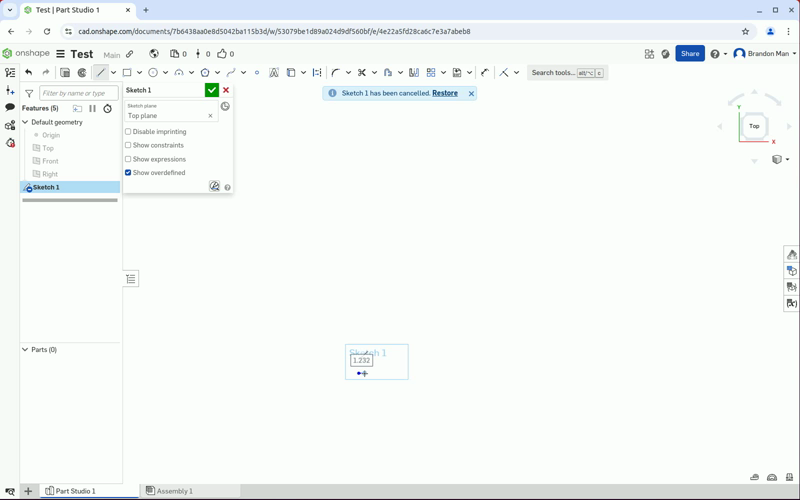
key_down(shift)
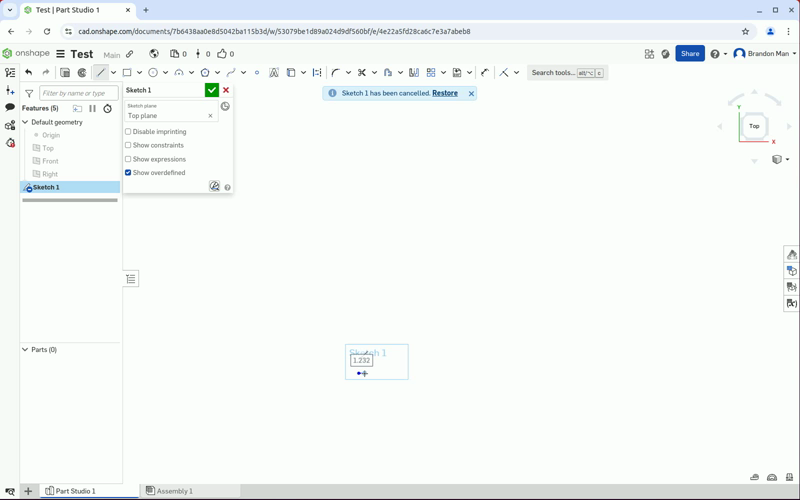
mouse_move(364, 181)
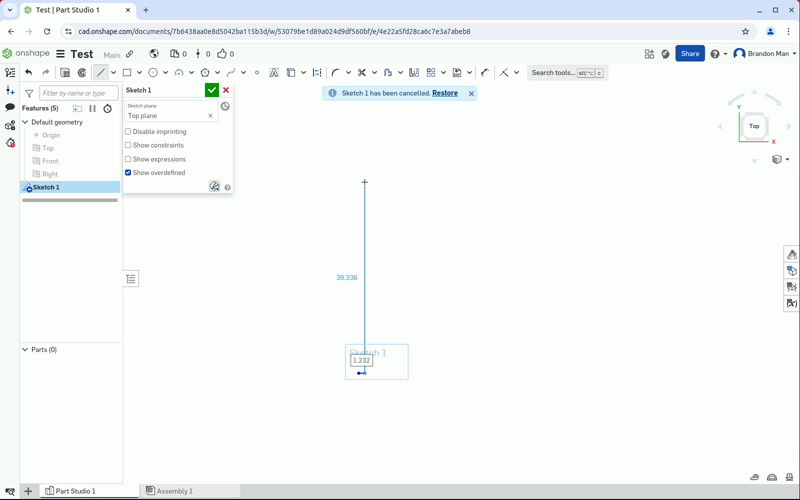
click(364, 181)
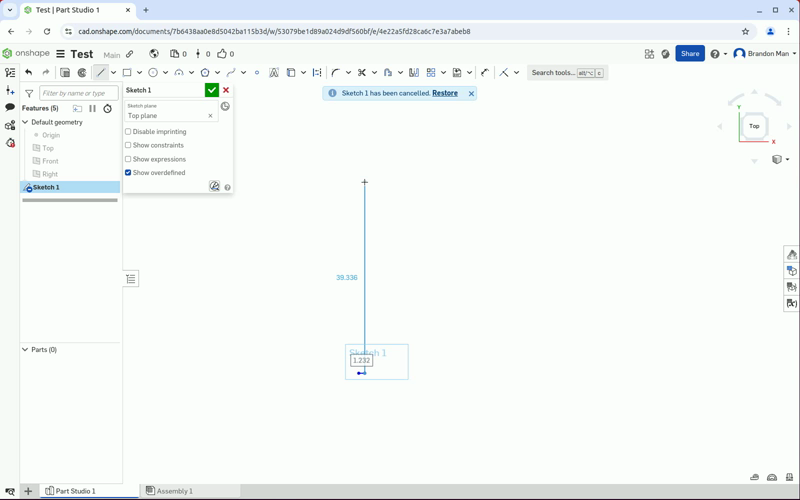
key_up(shift)
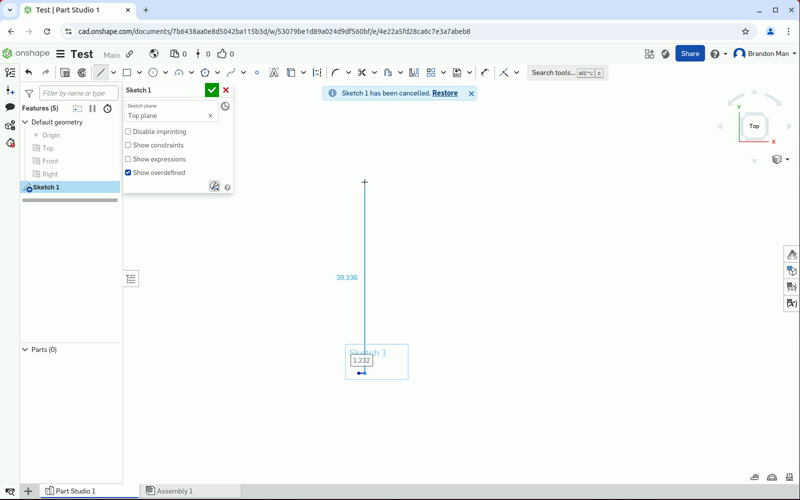
key_down(shift)
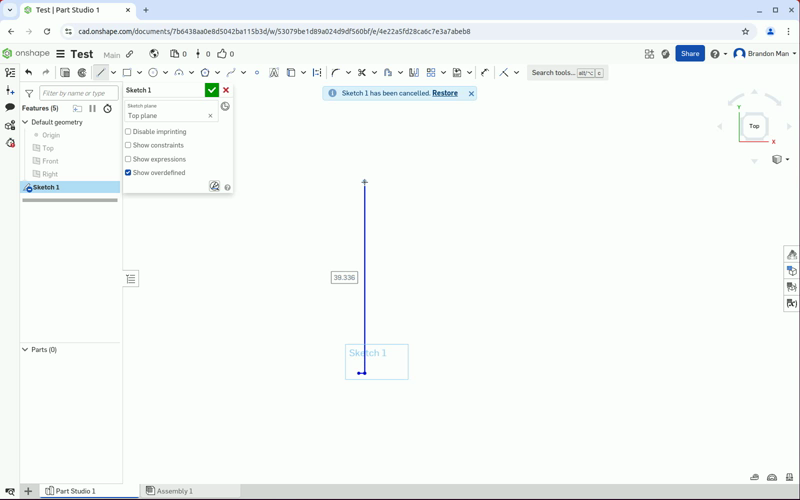
mouse_move(394, 181)
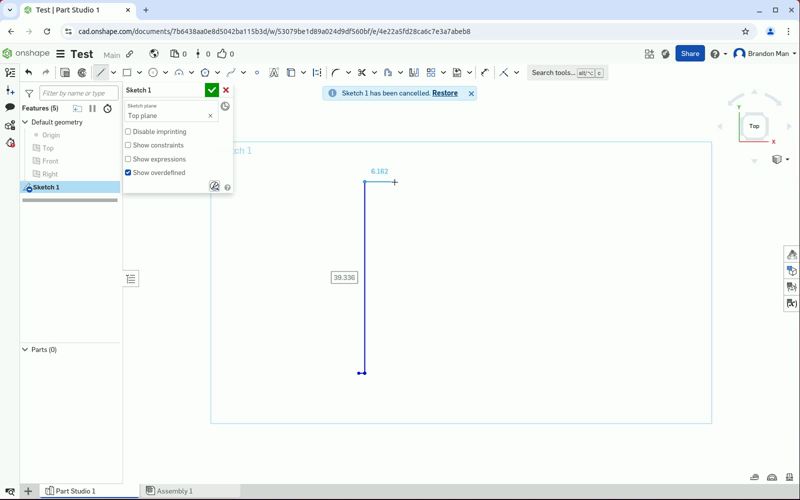
mouse_move(358, 181)
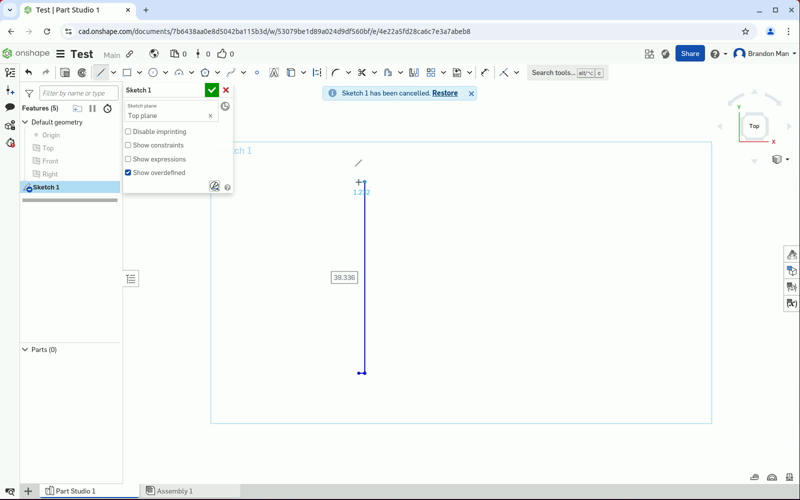
scroll(6)
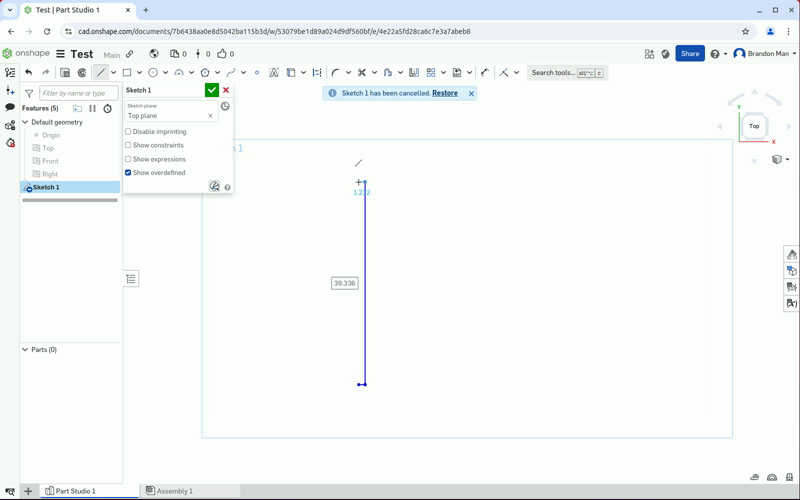
scroll(6)
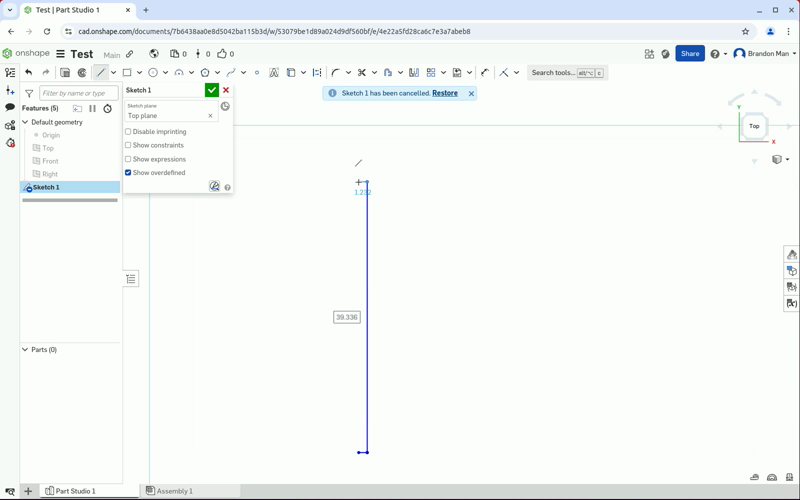
scroll(6)
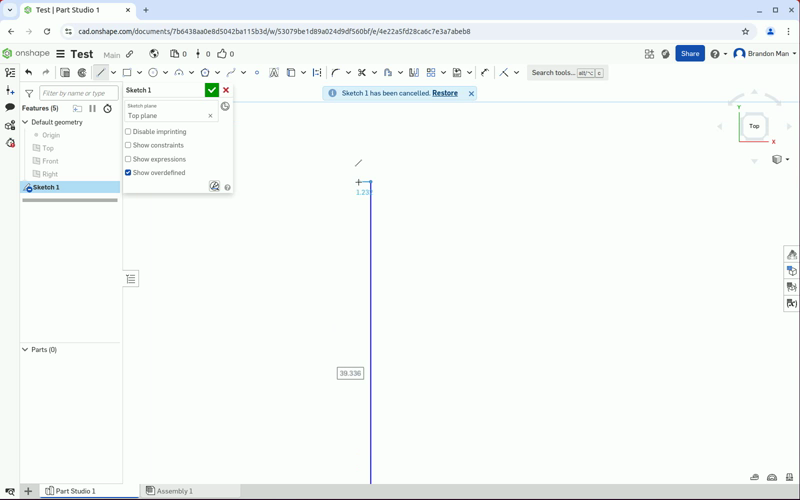
scroll(6)
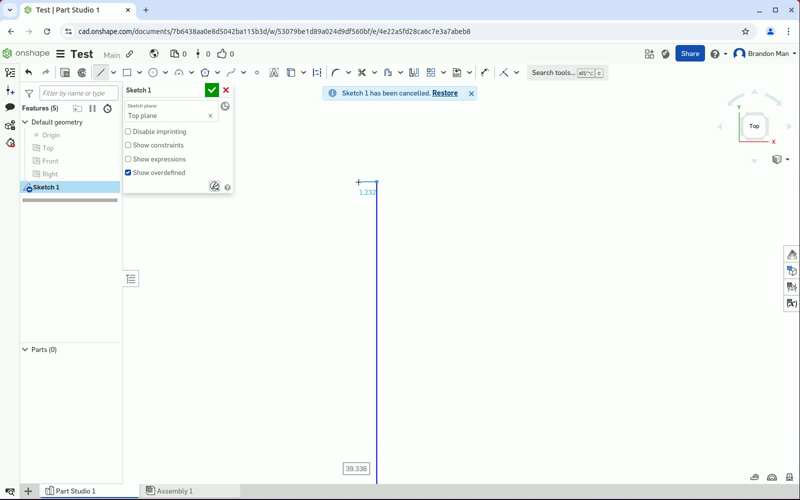
scroll(6)
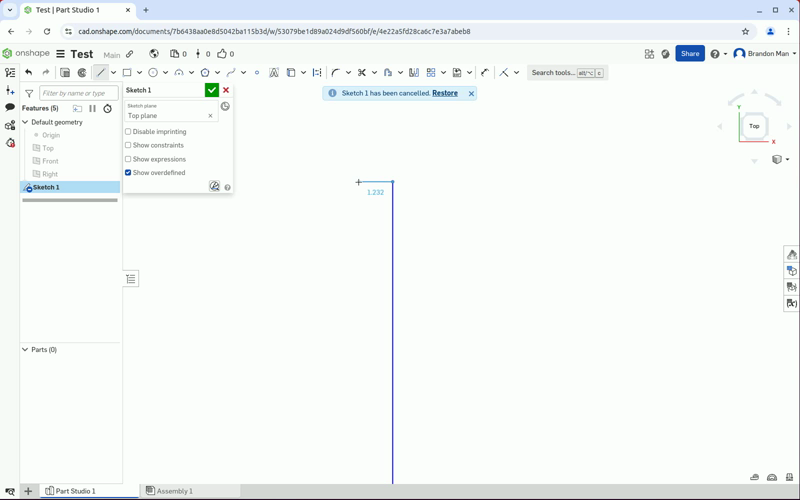
scroll(6)
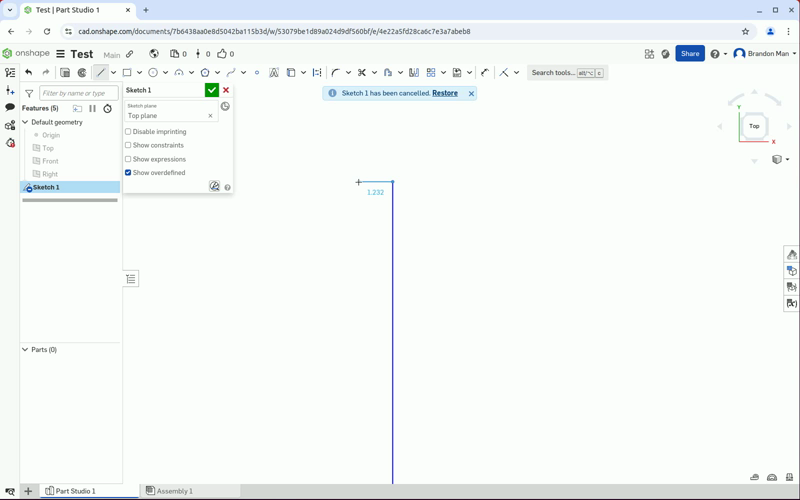
scroll(6)
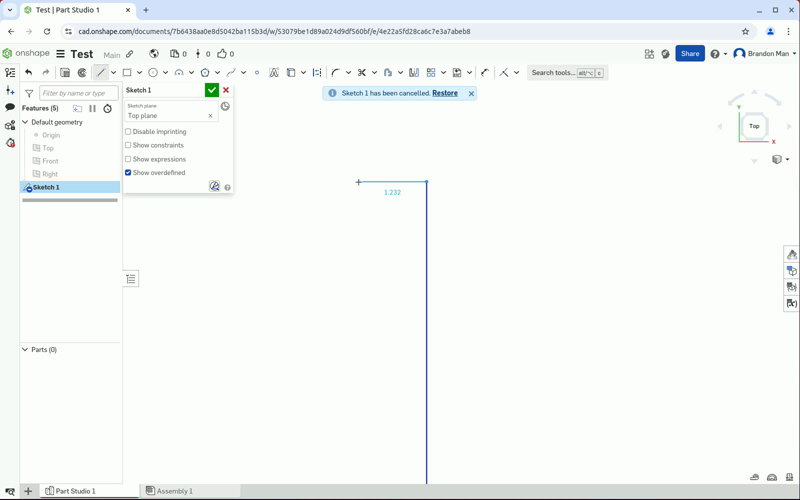
click(358, 181)
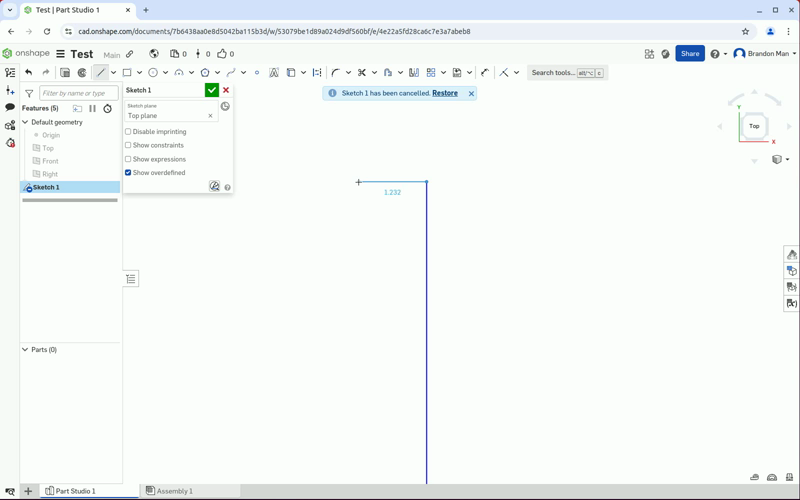
scroll(-6)
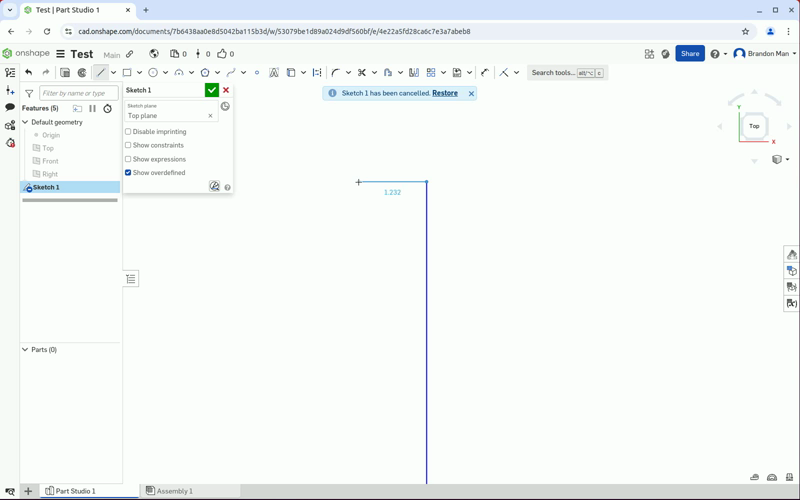
scroll(-6)
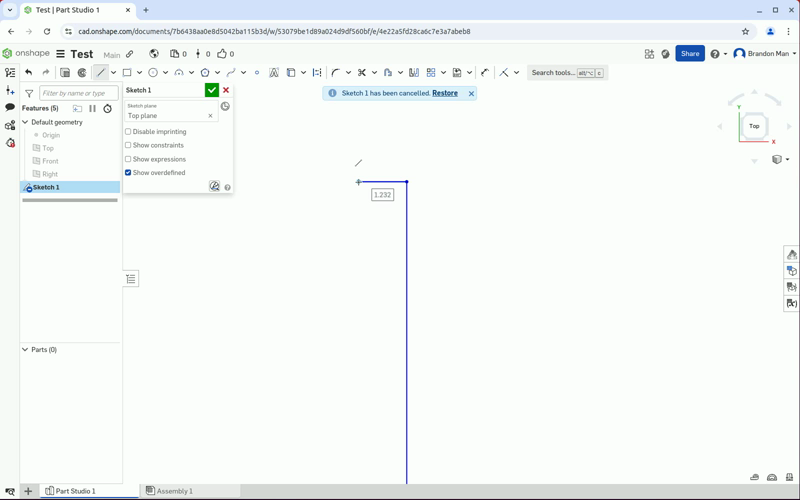
scroll(-6)
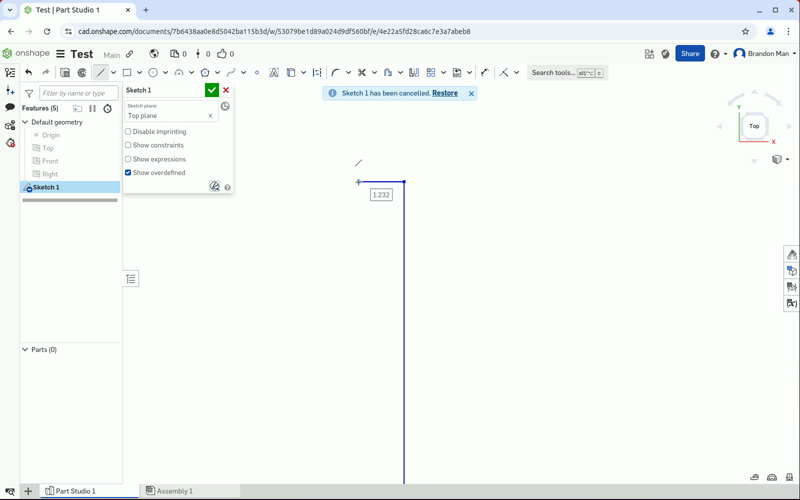
scroll(-6)
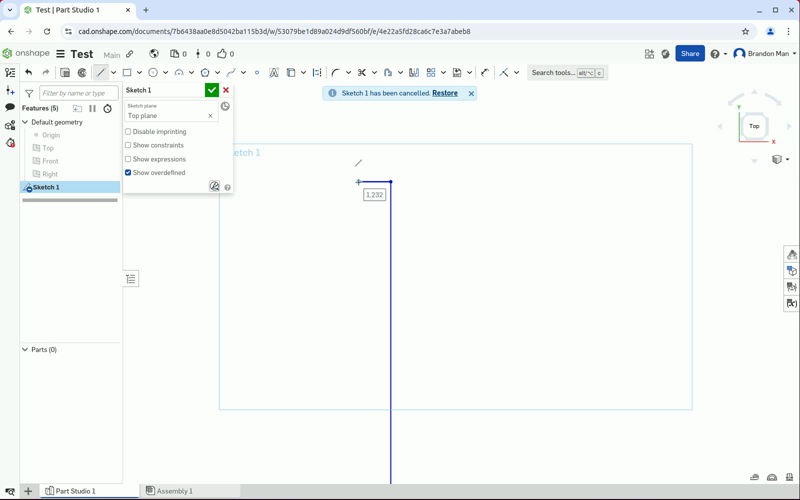
scroll(-6)
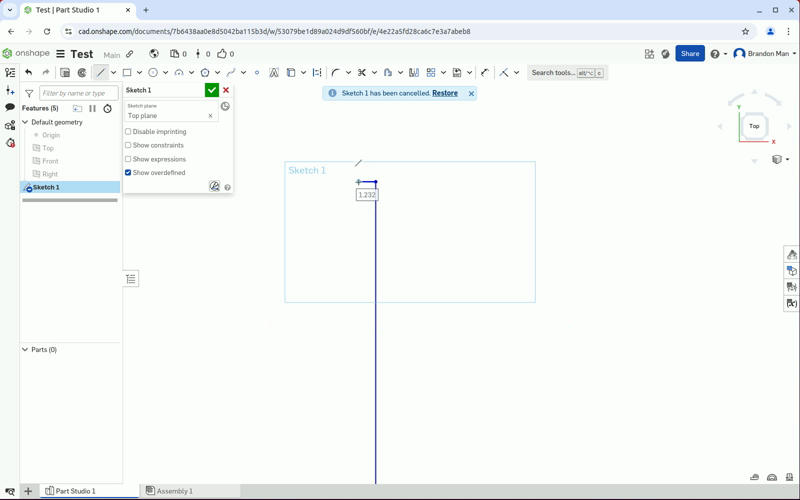
scroll(-6)
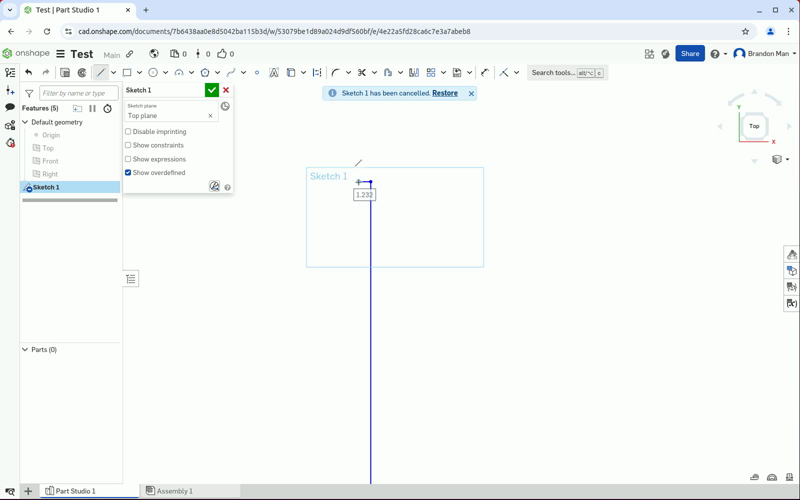
scroll(-6)
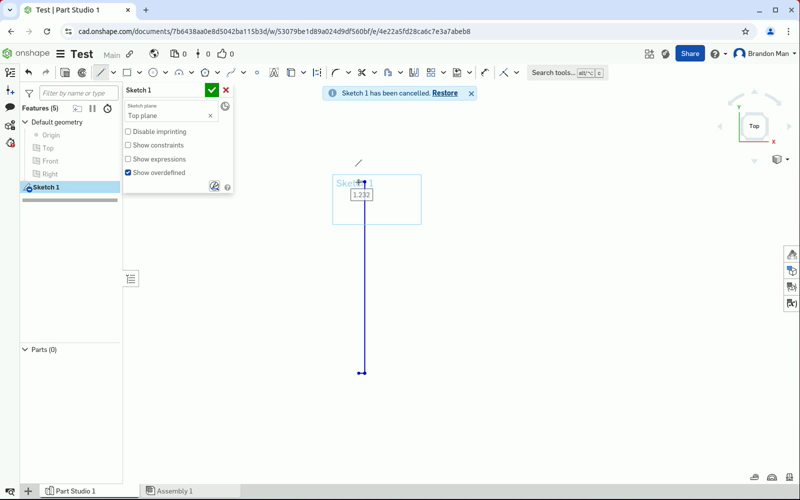
key_up(shift)
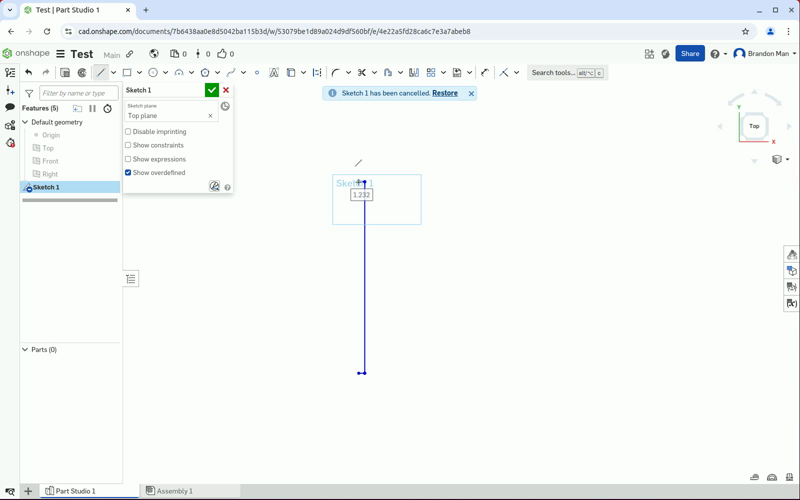
key_down(shift)
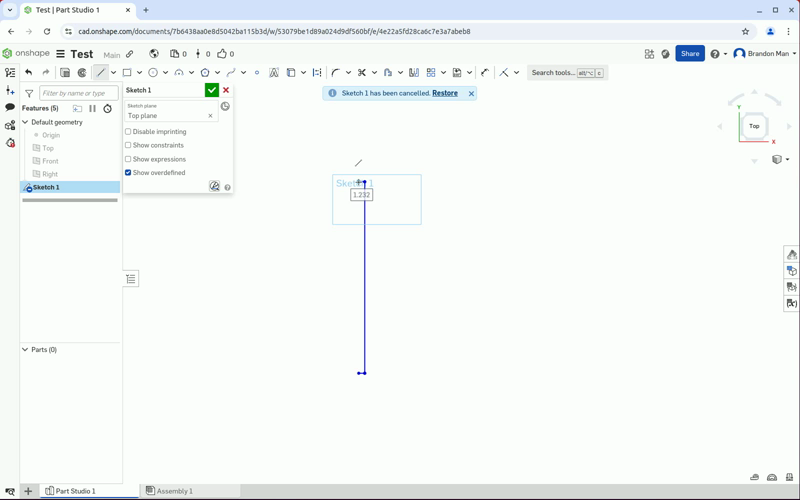
mouse_move(358, 373)
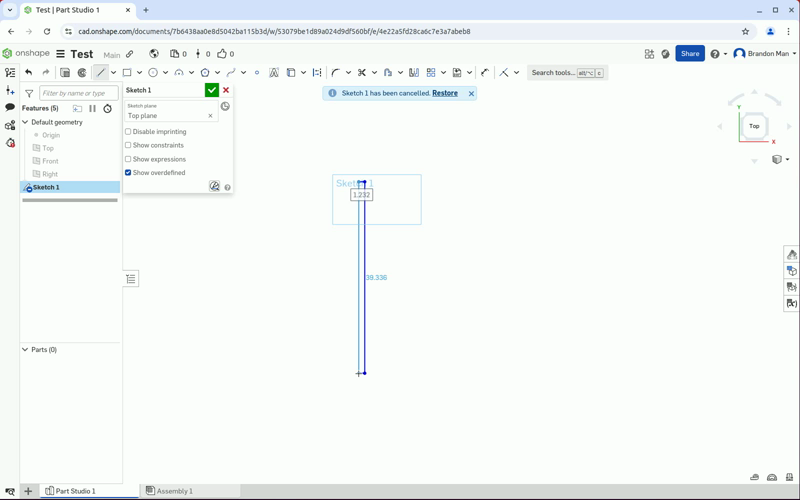
key_up(shift)
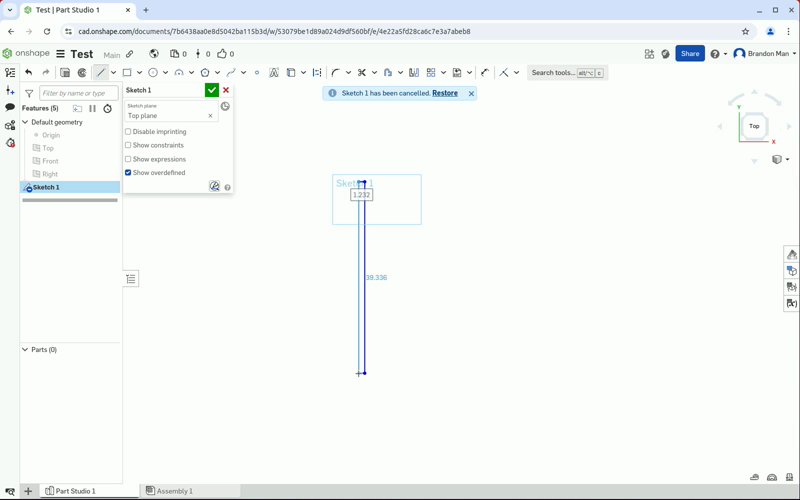
click(358, 373)
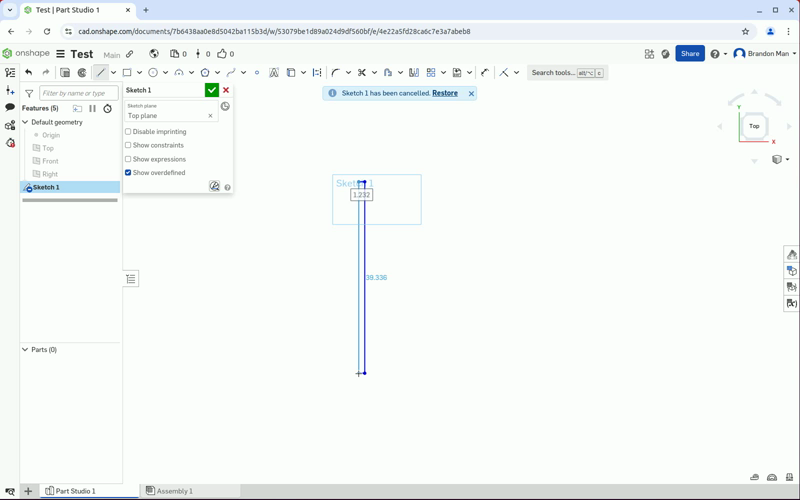
key(esc)
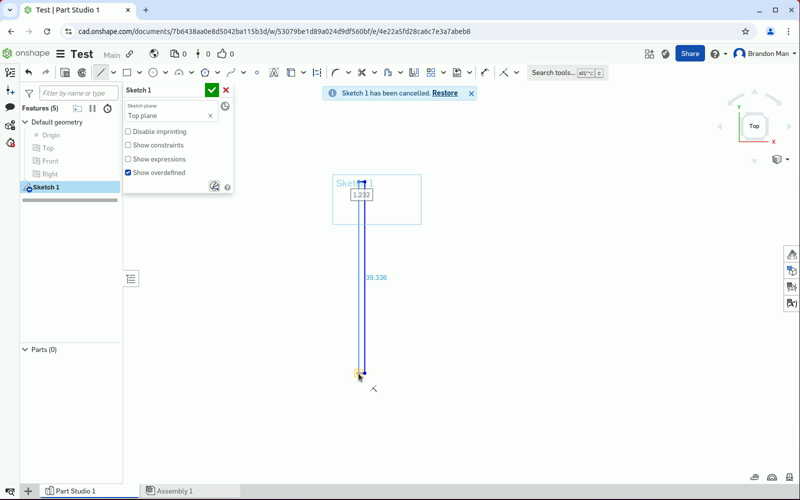
mouse_move(362, 282)
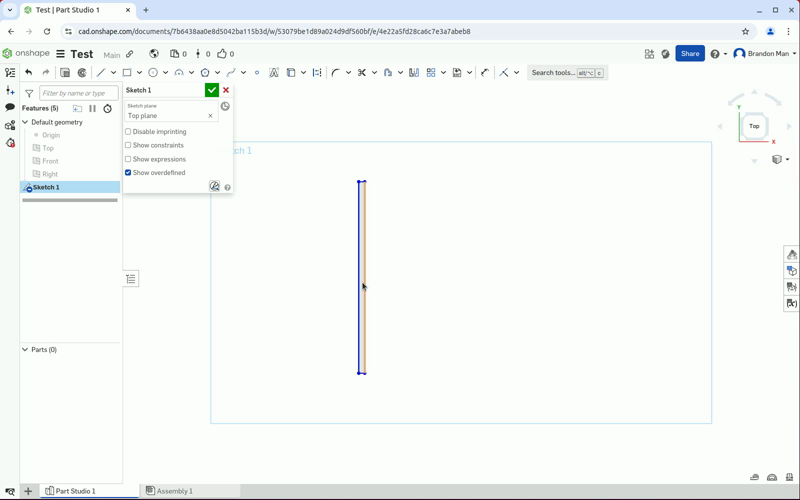
scroll(6)
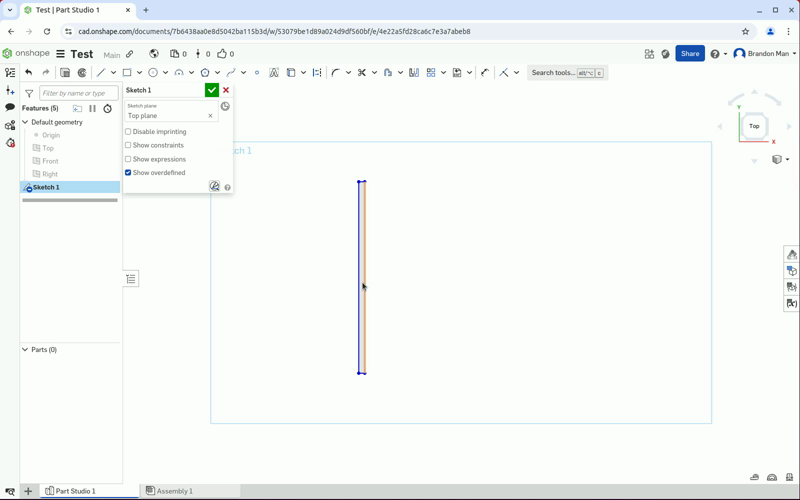
scroll(6)
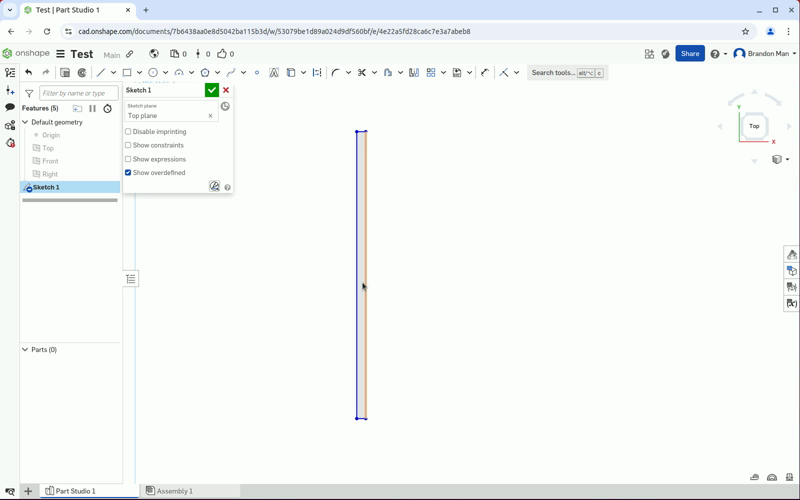
scroll(6)
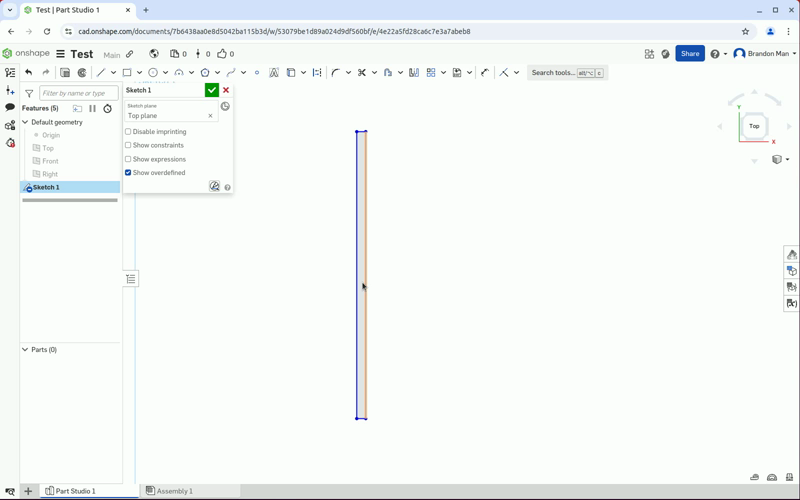
scroll(6)
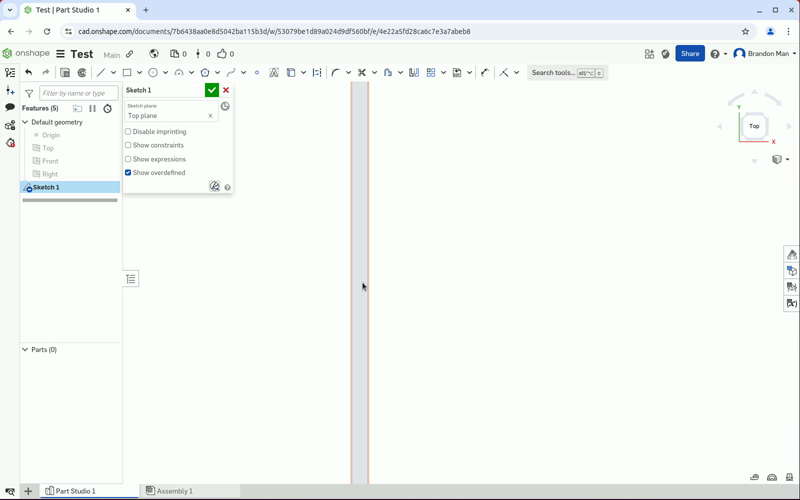
scroll(6)
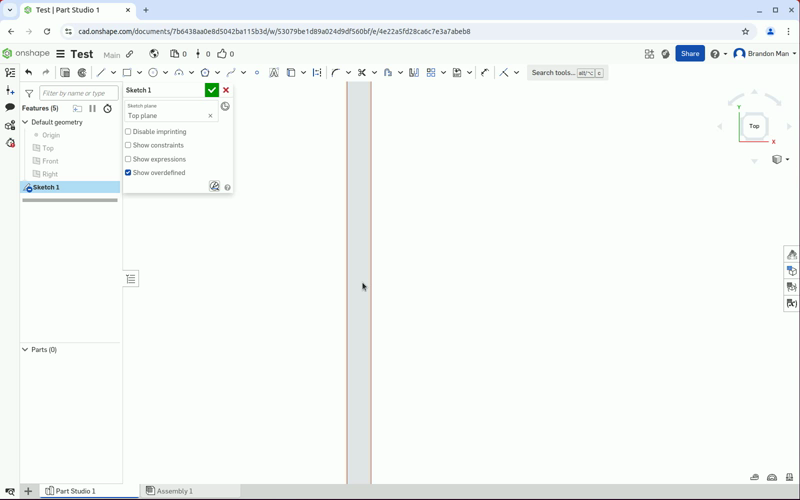
scroll(6)
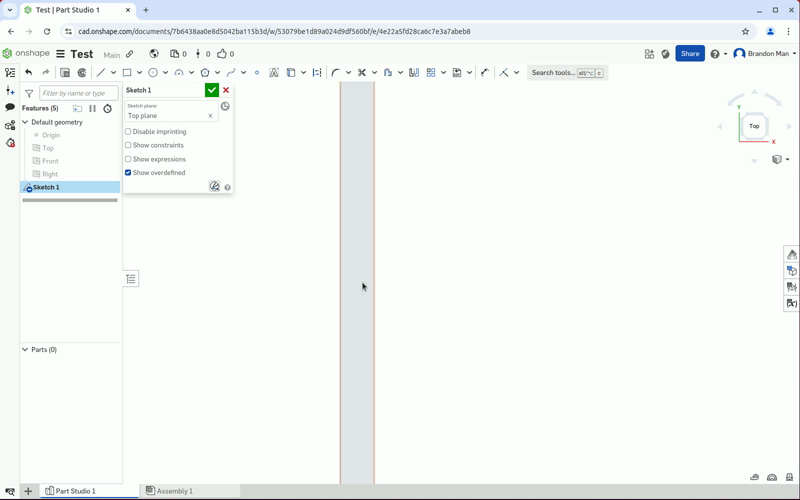
scroll(6)
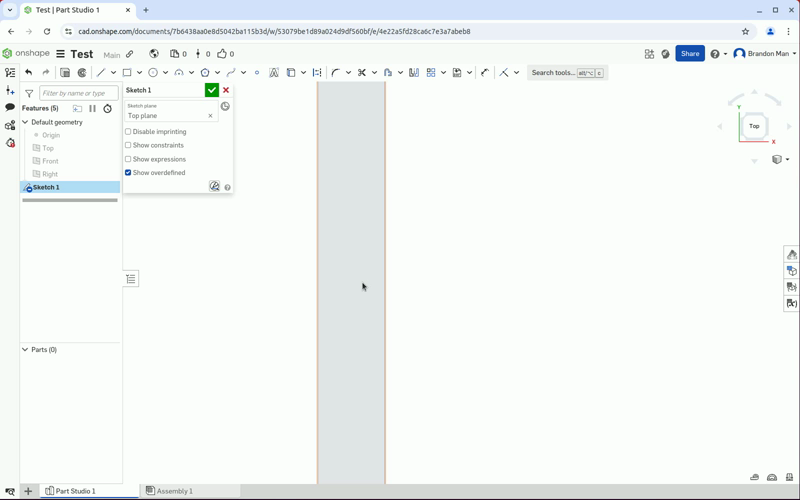
click(362, 282)
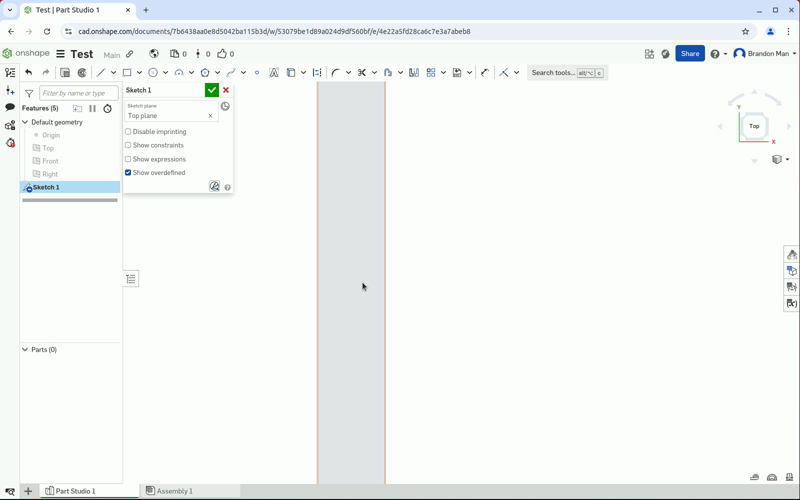
scroll(-6)
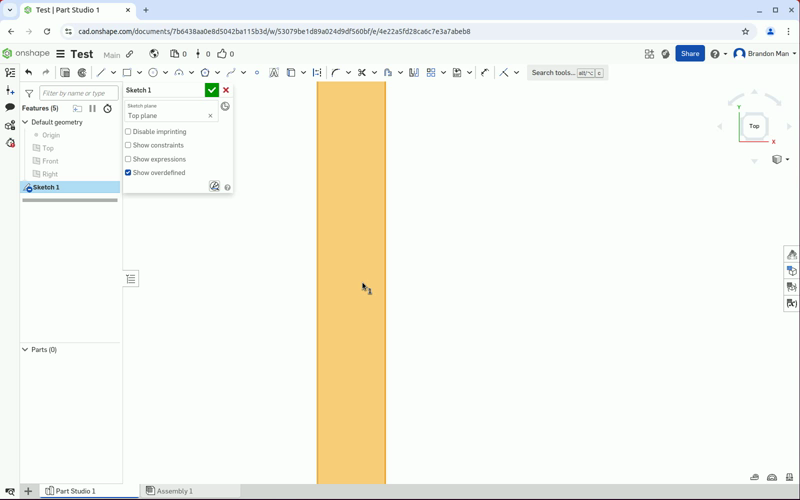
scroll(-6)
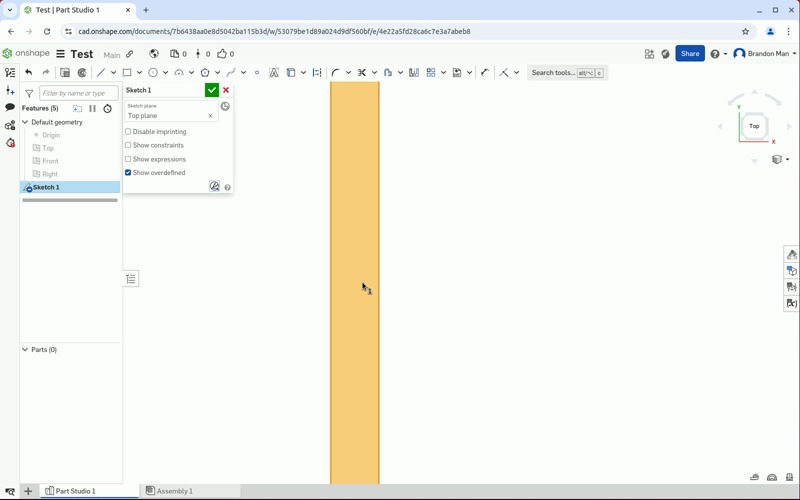
scroll(-6)
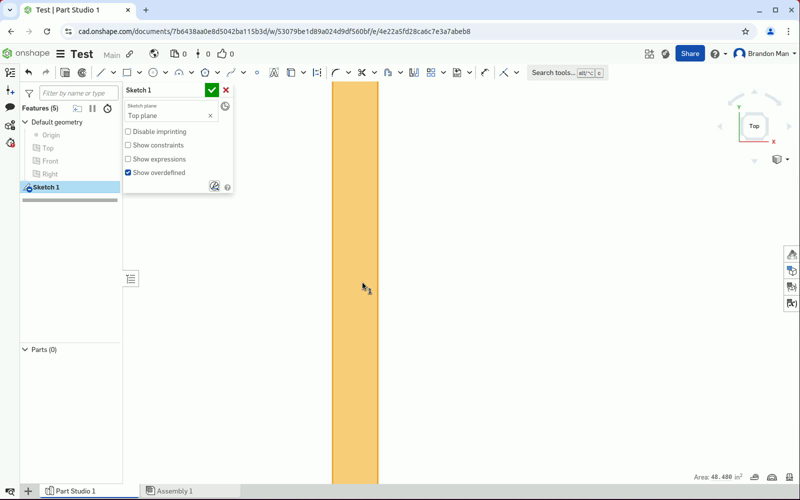
scroll(-6)
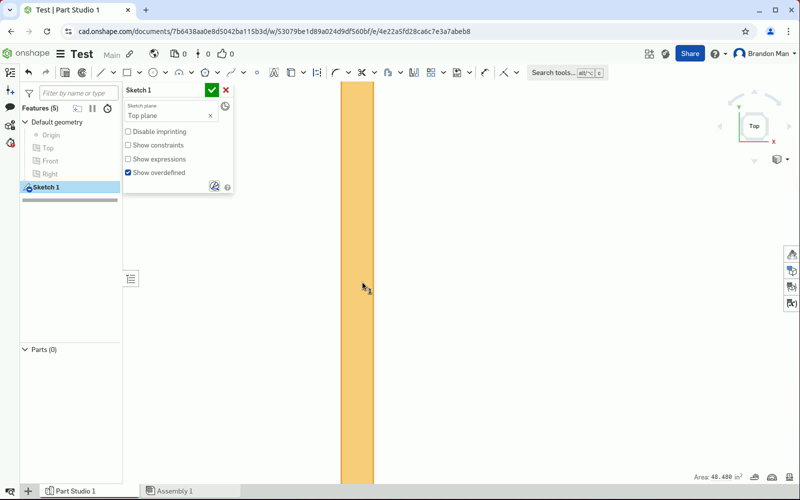
scroll(-6)
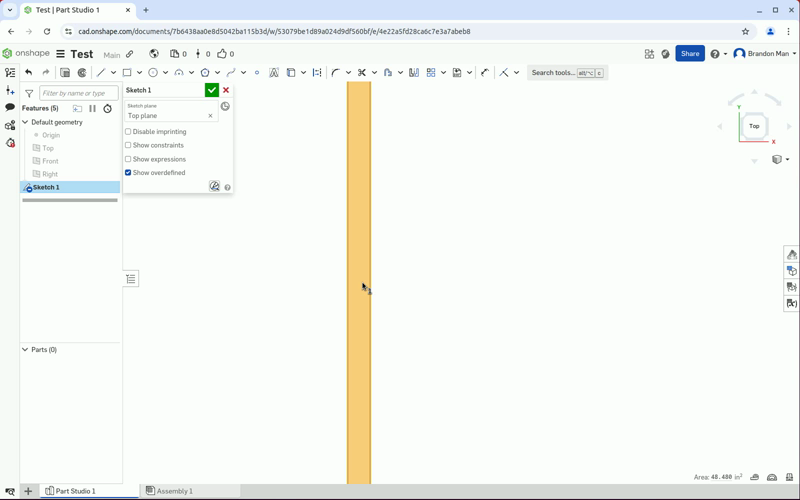
scroll(-6)
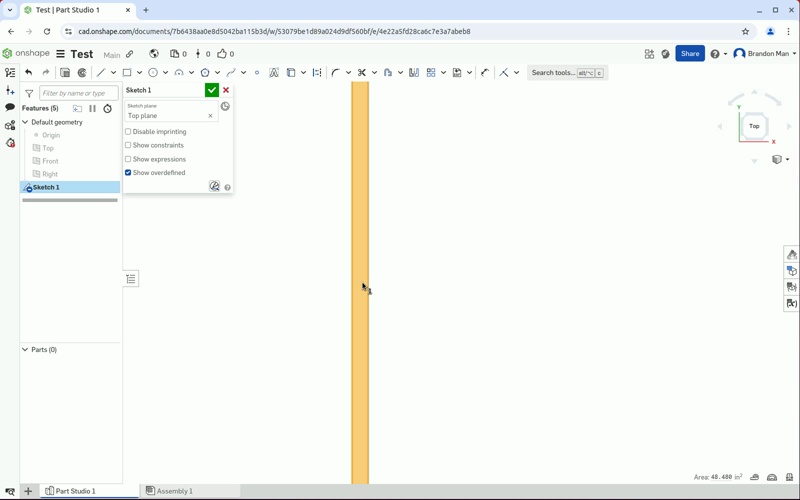
scroll(-6)
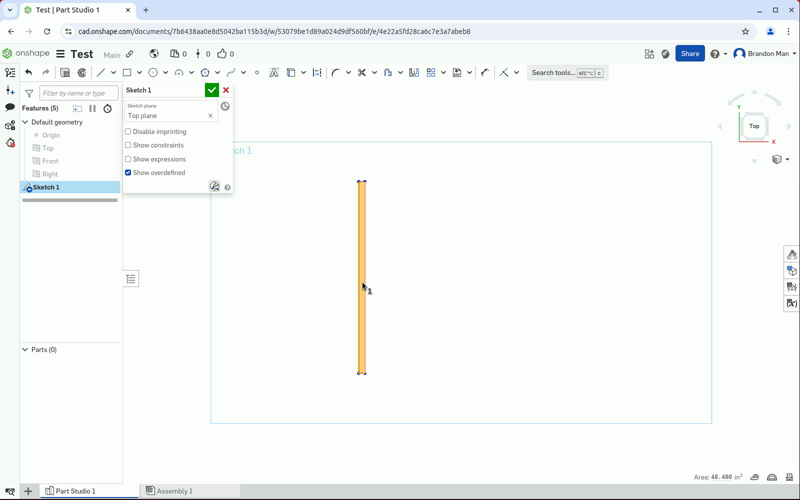
mouse_move(73, 352)
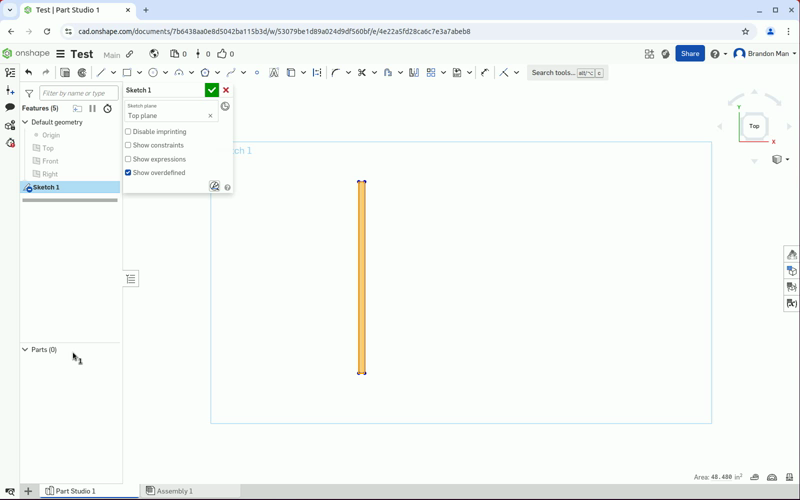
key(shift+y)
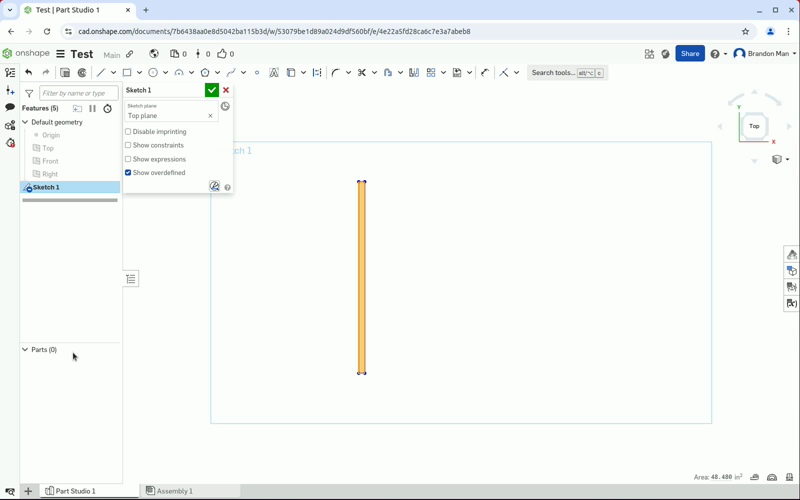
key(shift+e)
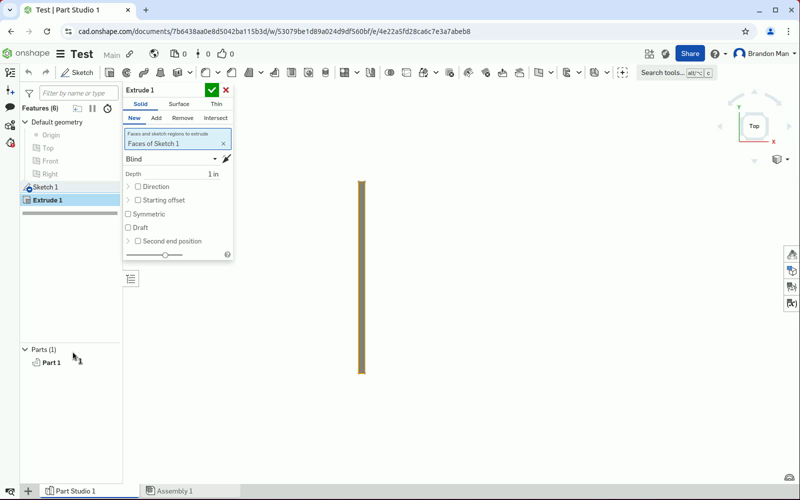
mouse_move(143, 106)
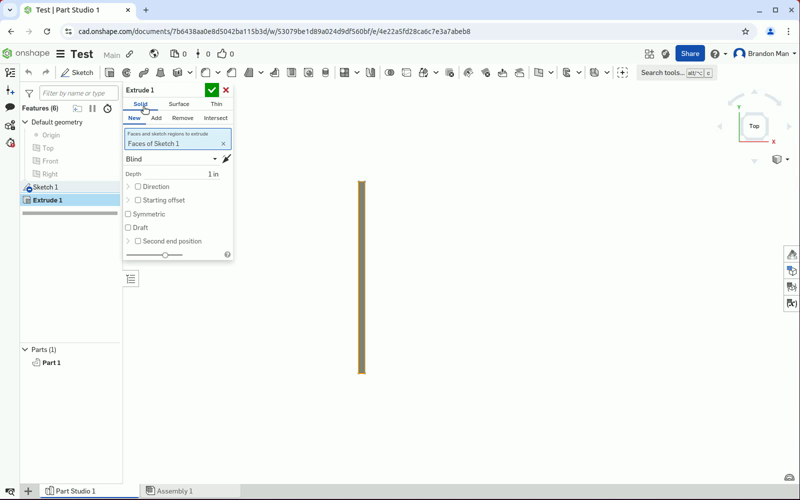
click(143, 106)
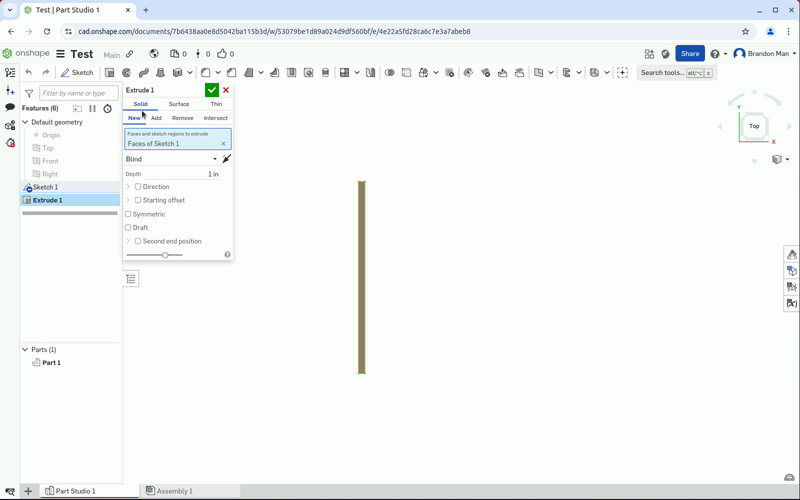
mouse_move(137, 120)
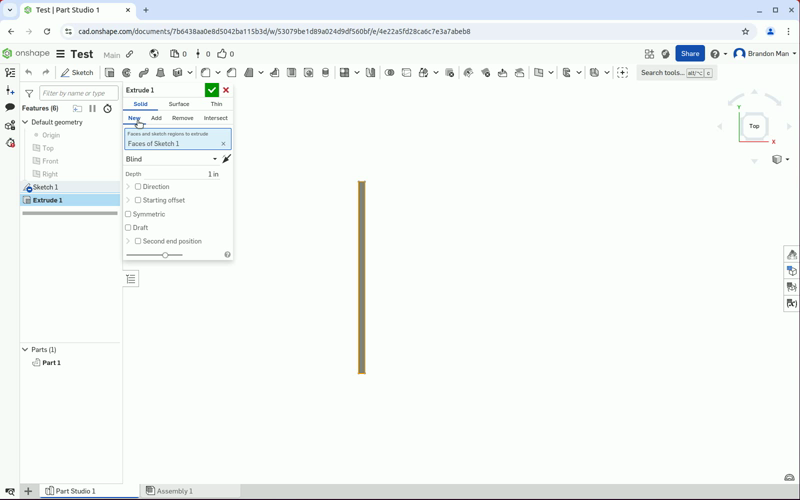
click(137, 120)
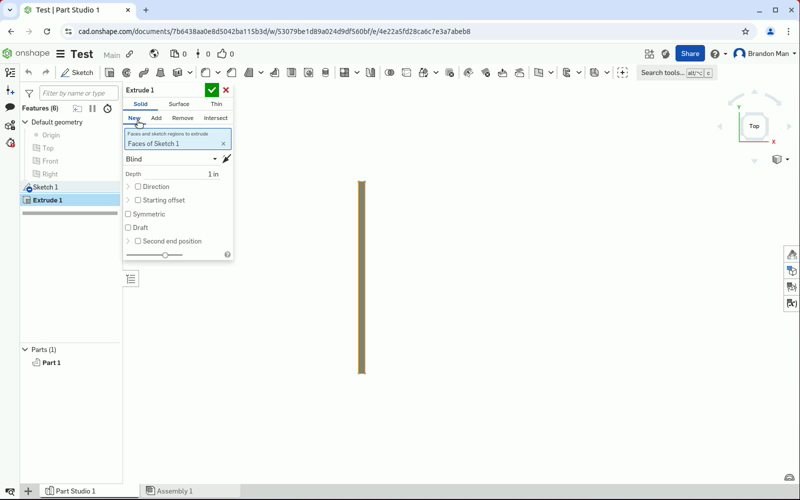
key(tab, 4)
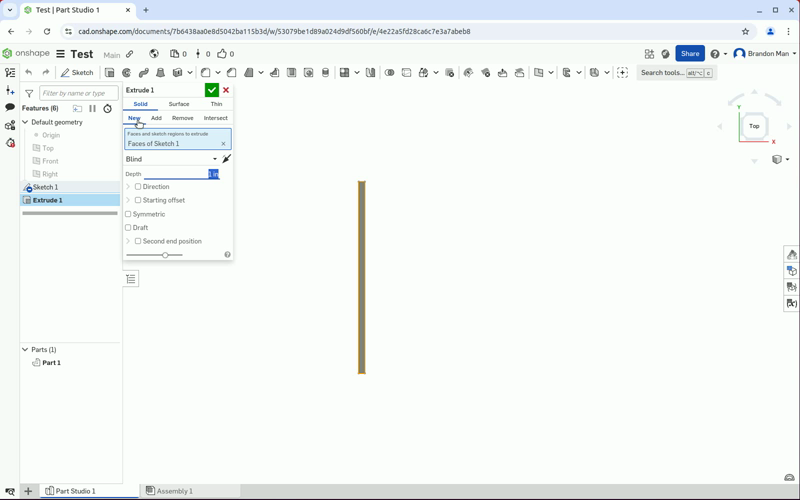
text(0.722)
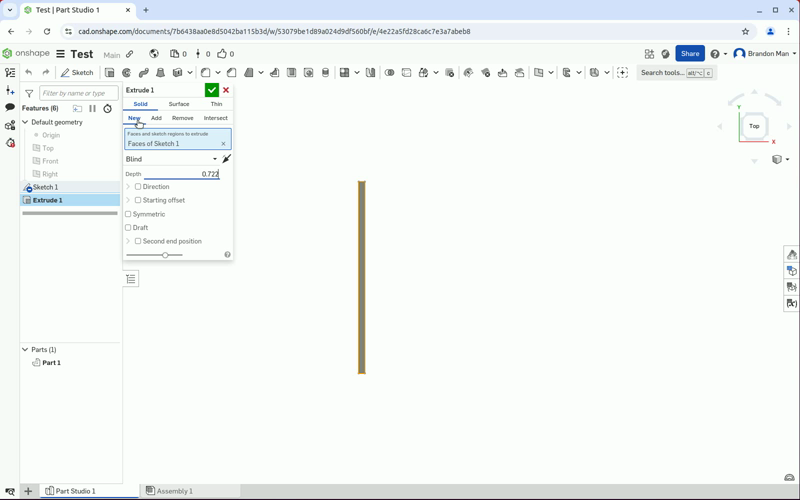
key(enter)
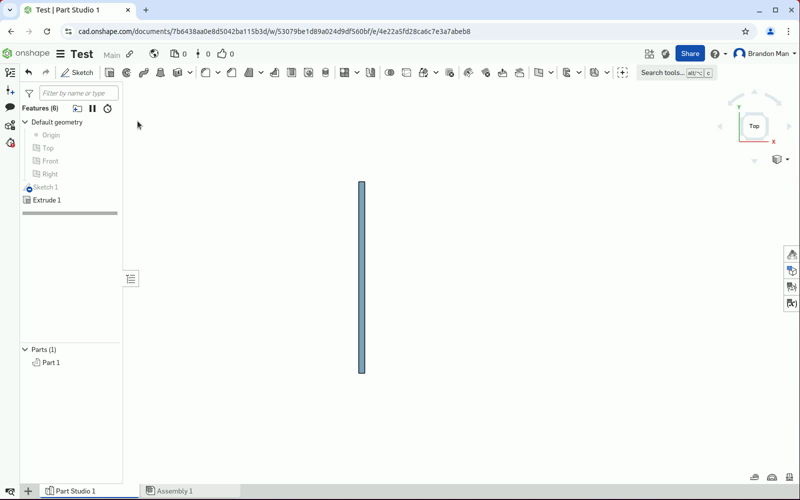
key(shift+h)
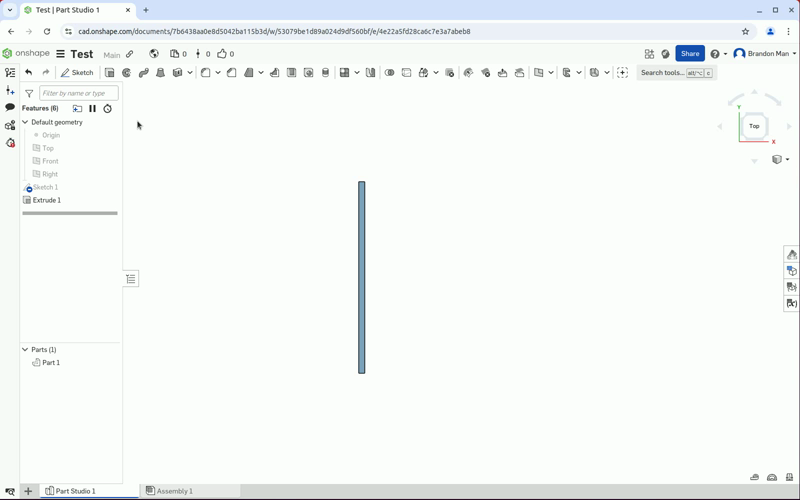
key(shift+h)
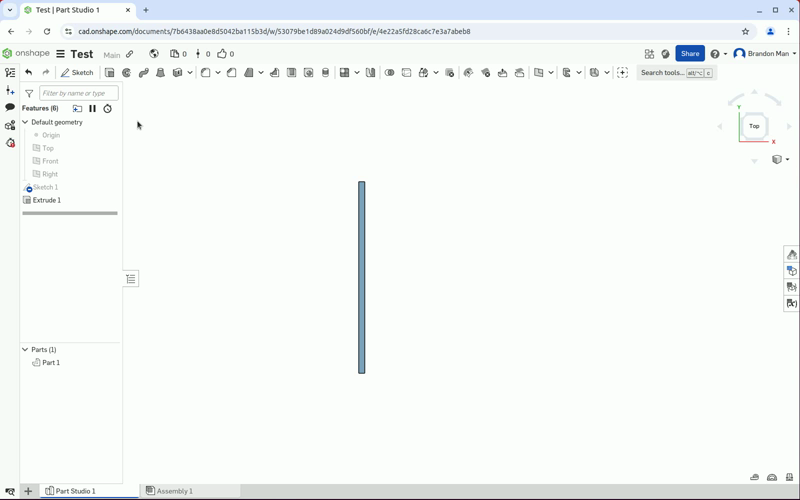
mouse_move(73, 189)
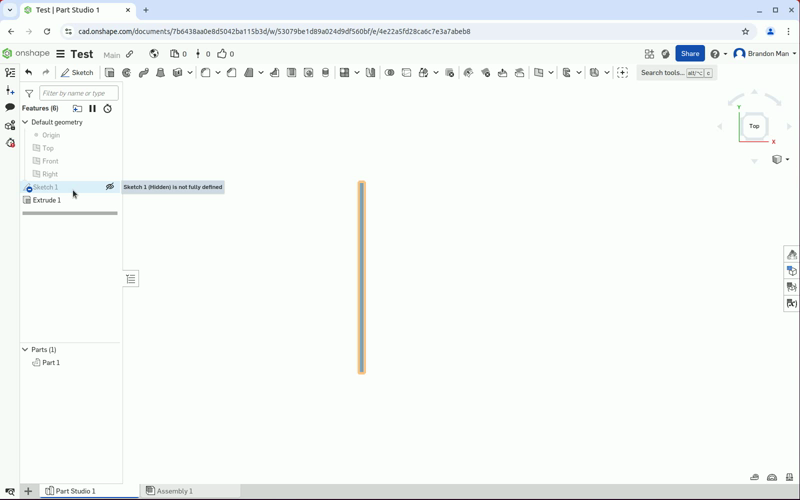
click(73, 189)
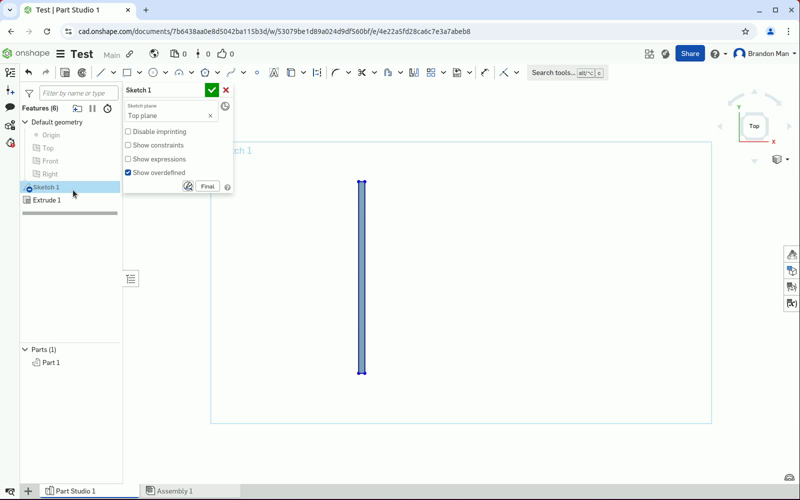
mouse_move(229, 92)
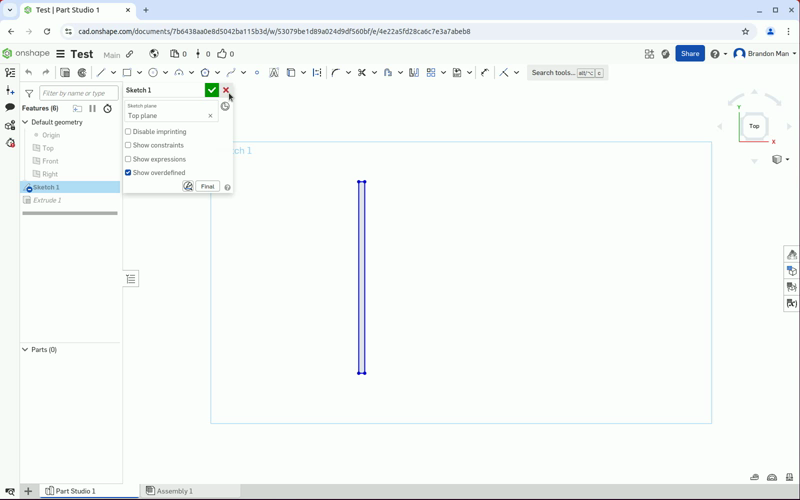
click(229, 92)
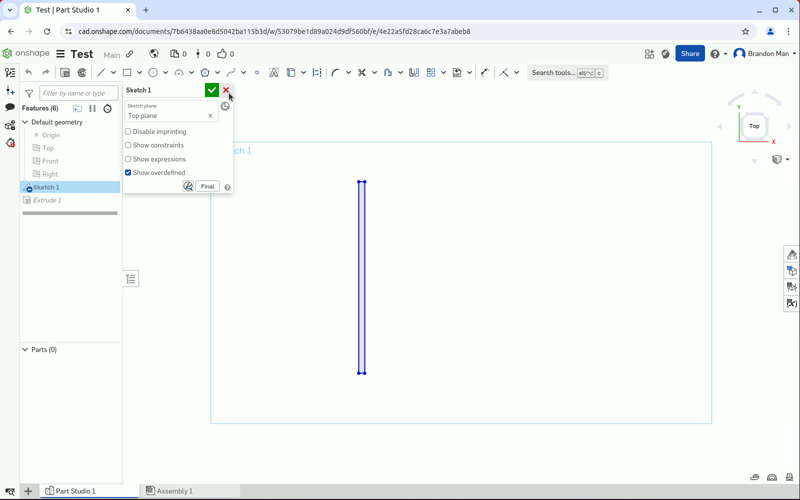
key(shift+s)
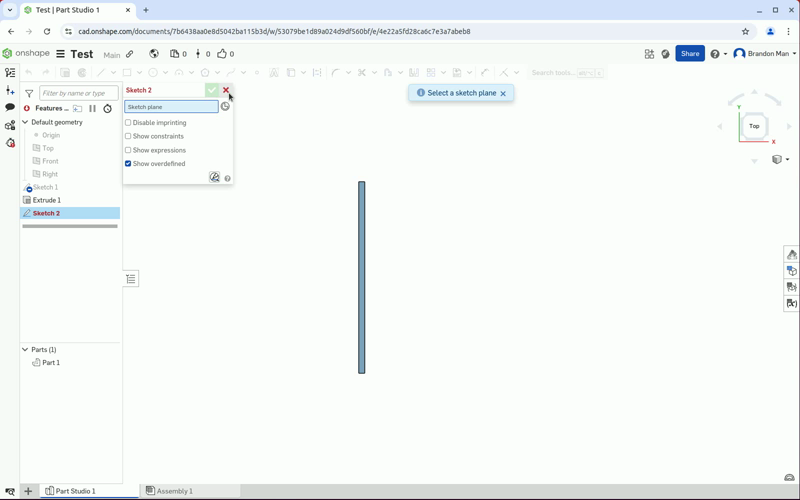
mouse_move(73, 150)
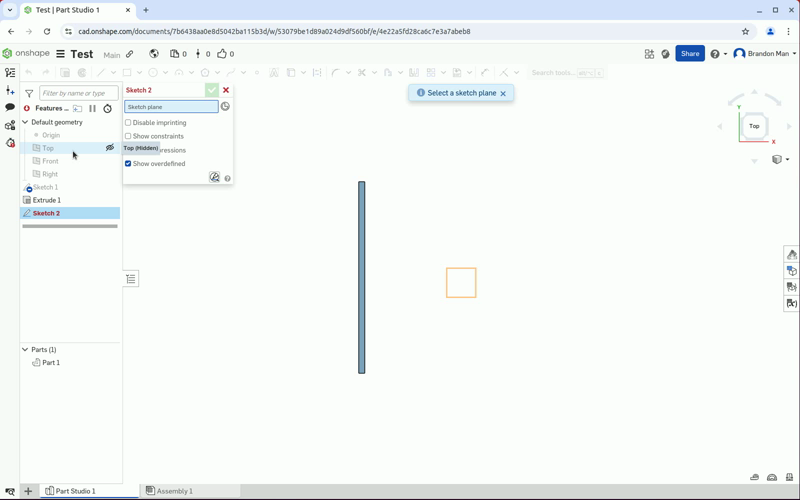
click(73, 150)
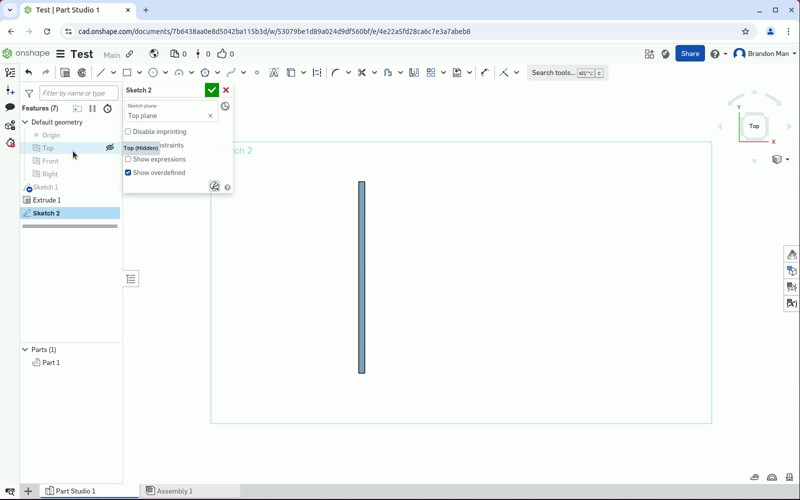
mouse_move(73, 352)
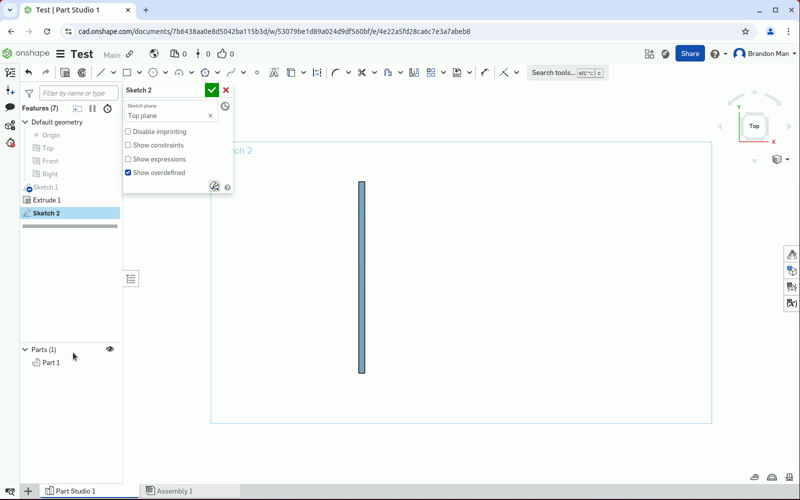
key(y)
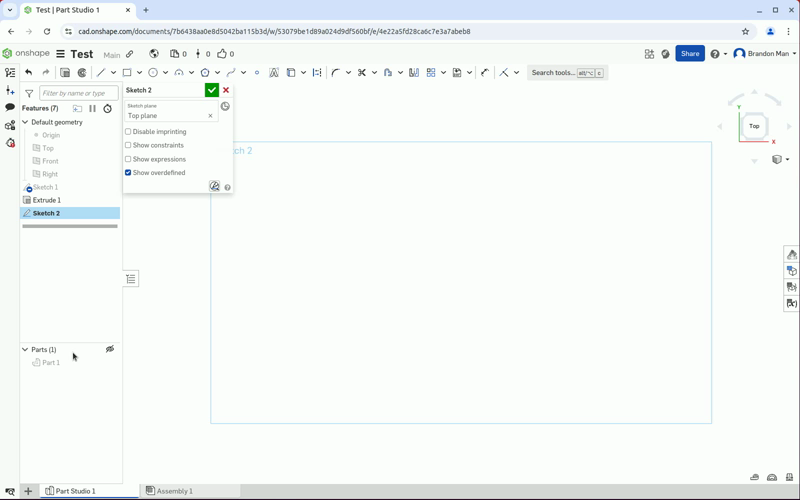
key(l)
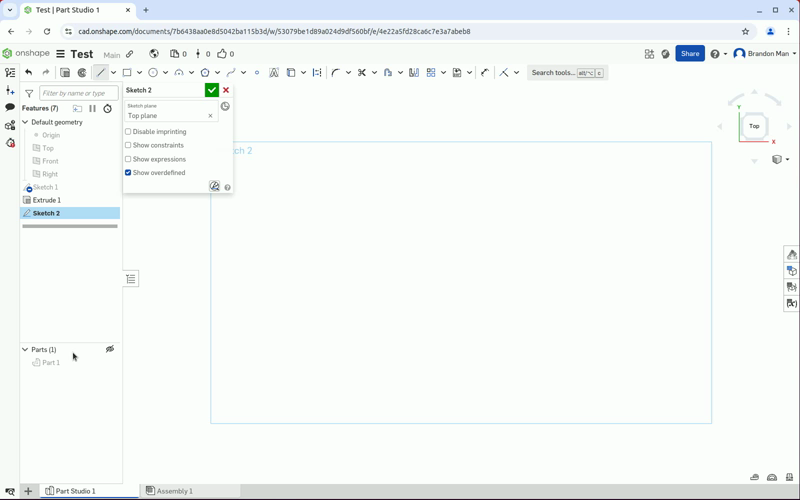
key_down(shift)
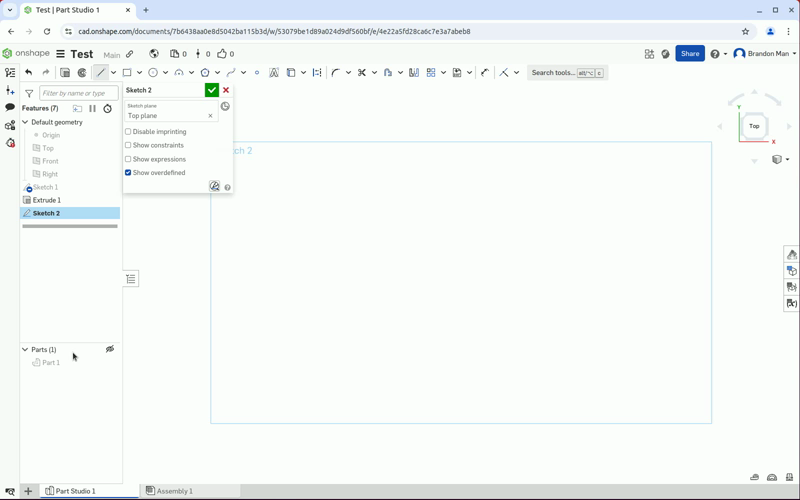
mouse_move(562, 384)
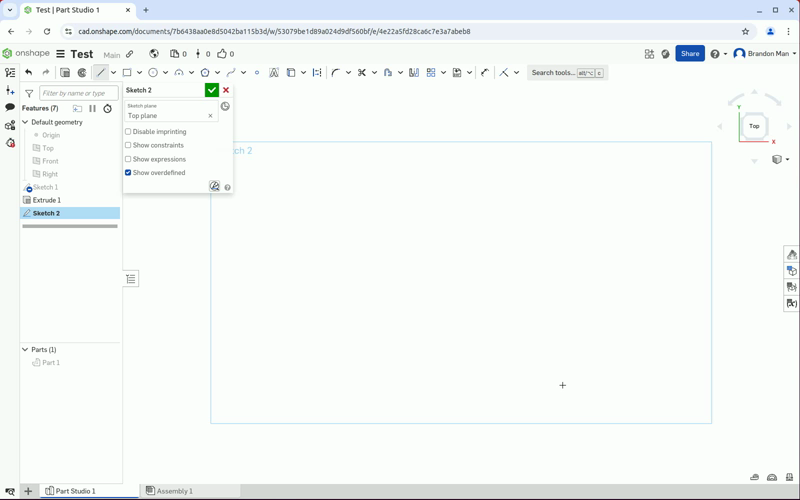
click(562, 384)
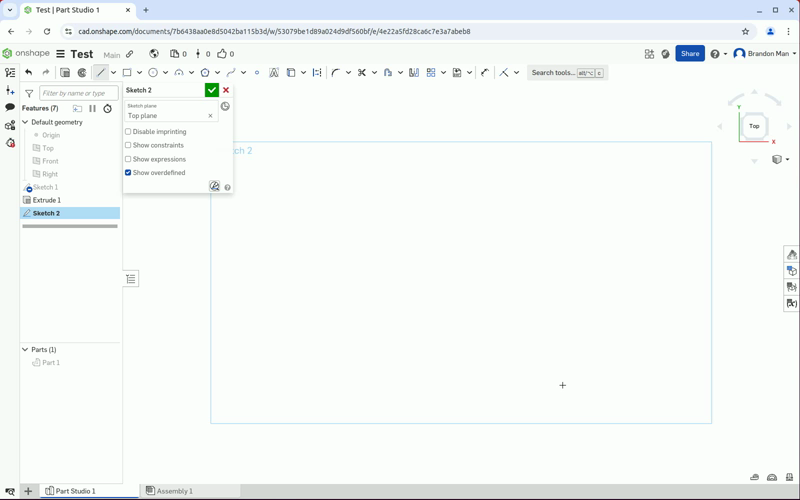
key_up(shift)
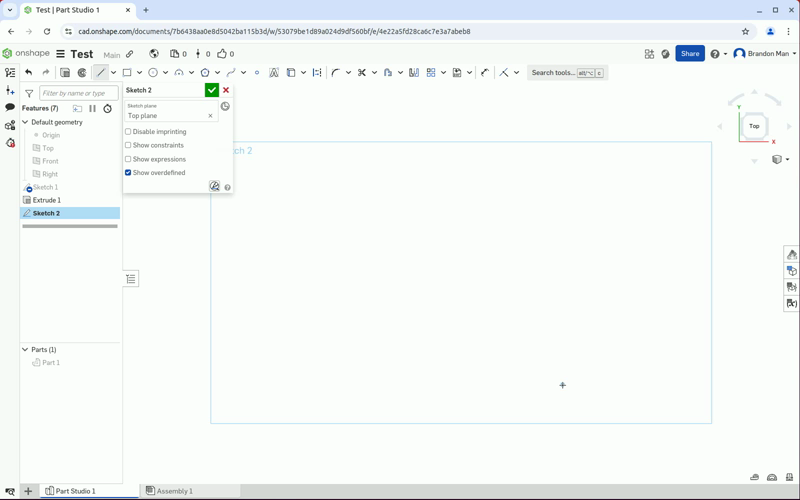
key_down(shift)
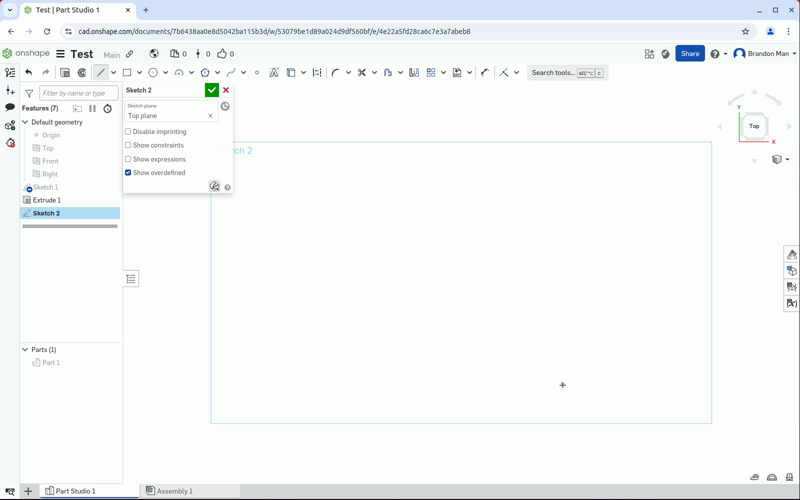
mouse_move(589, 384)
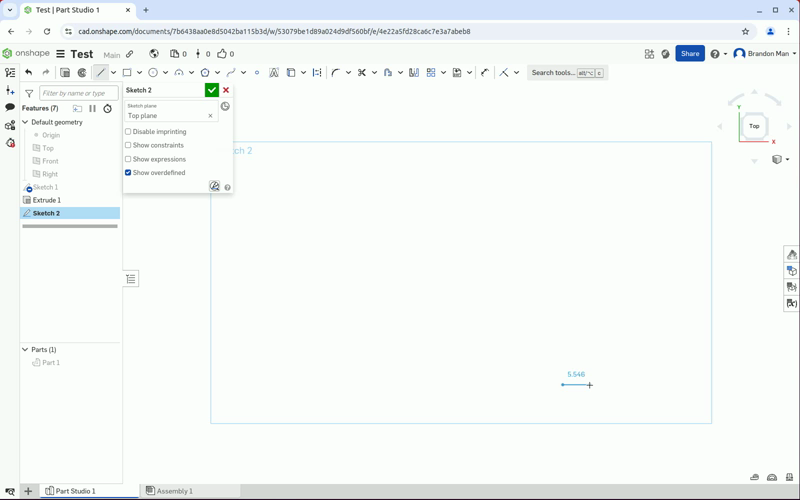
mouse_move(573, 384)
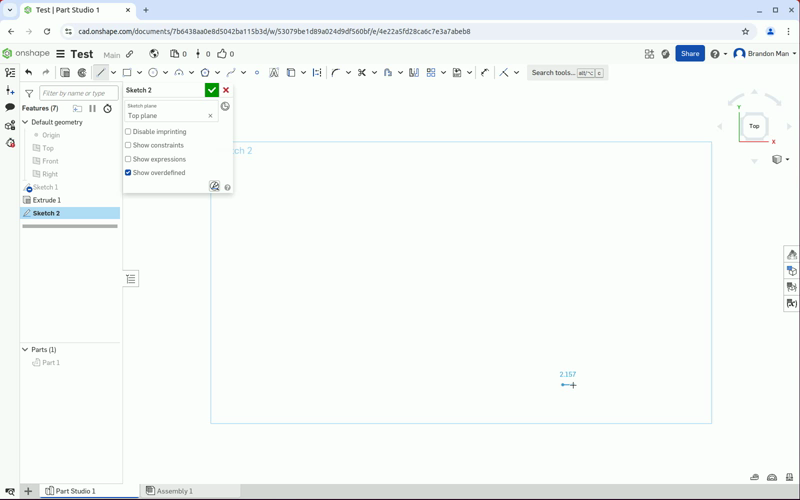
click(573, 384)
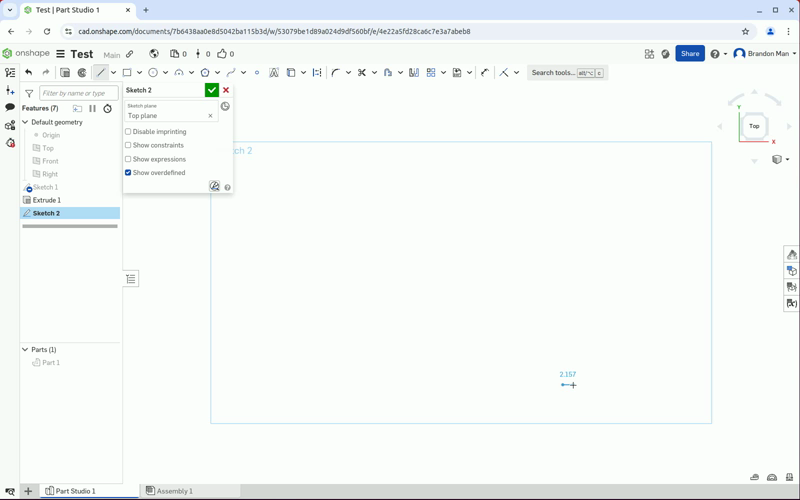
key_up(shift)
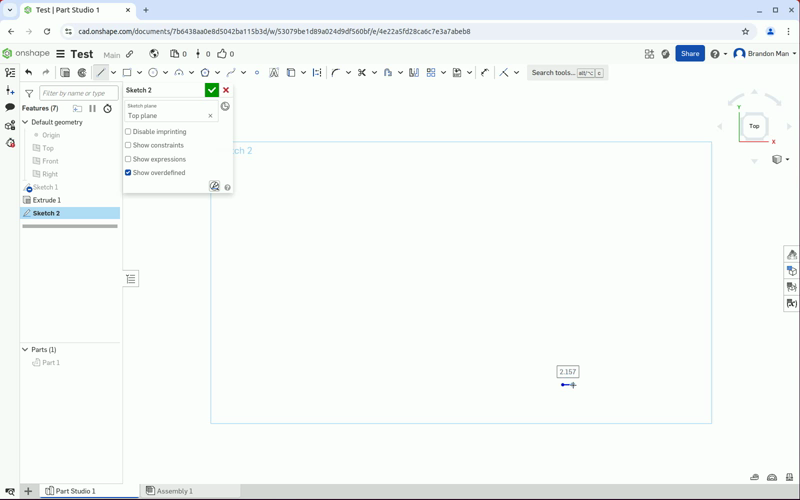
key_down(shift)
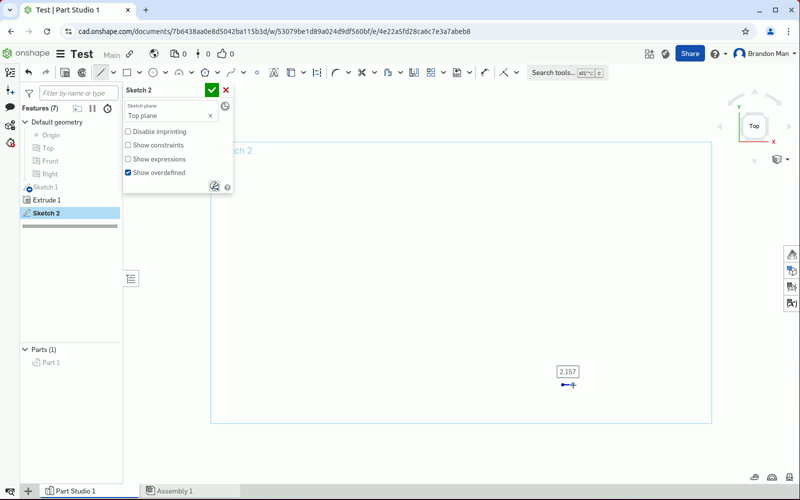
mouse_move(573, 183)
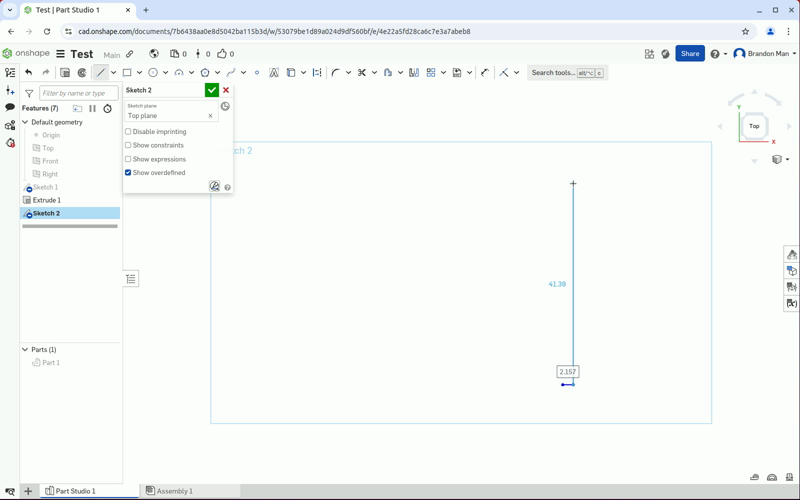
click(573, 183)
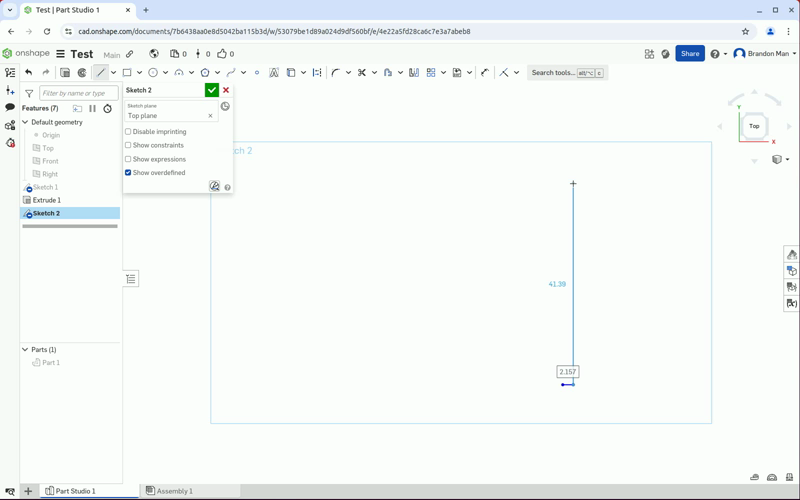
key_up(shift)
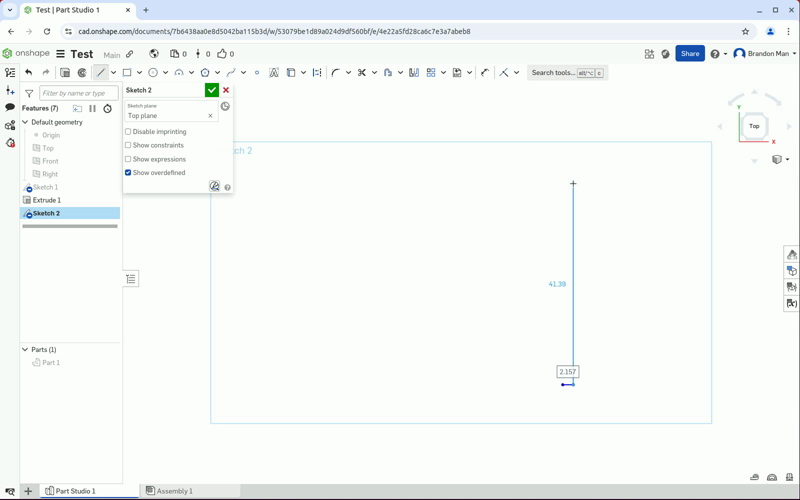
key_down(shift)
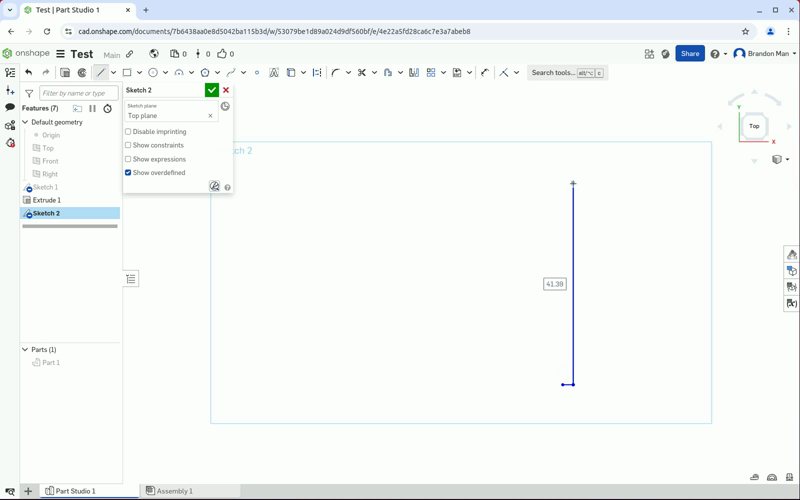
mouse_move(589, 183)
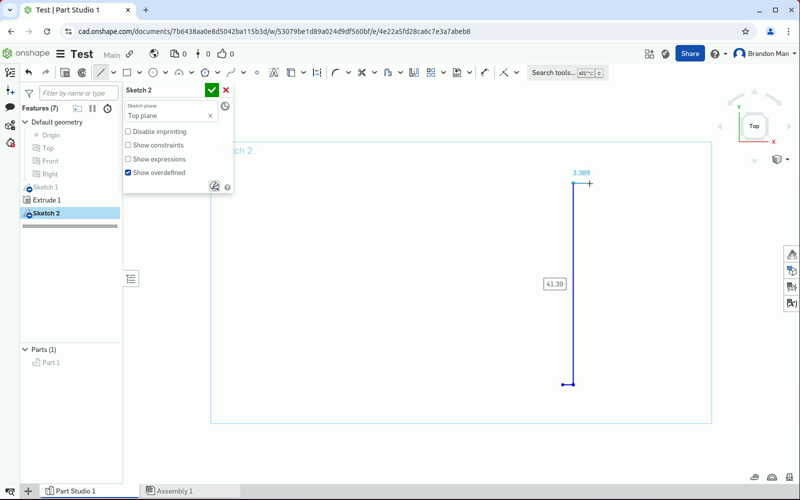
mouse_move(562, 183)
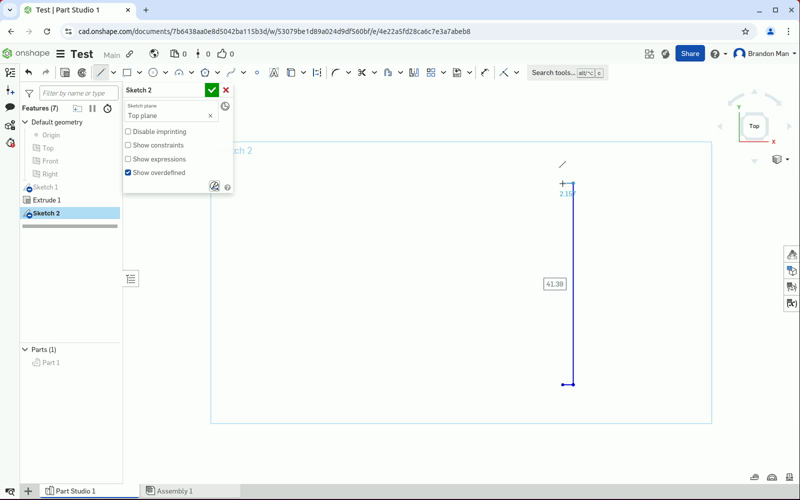
click(562, 183)
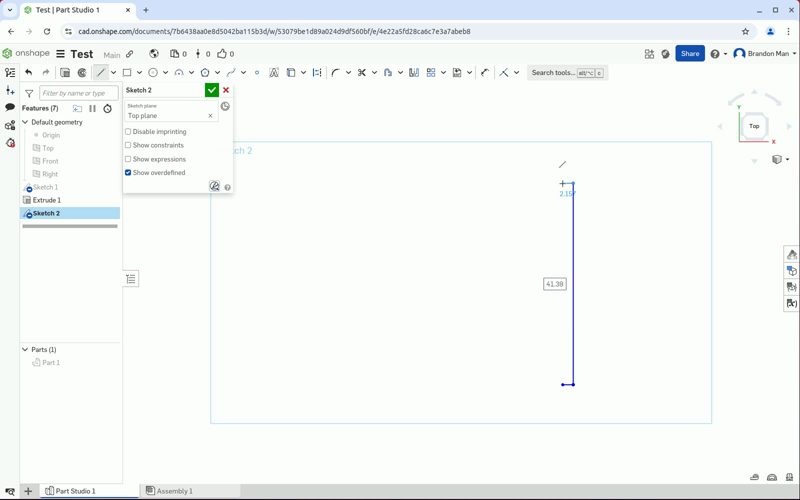
key_up(shift)
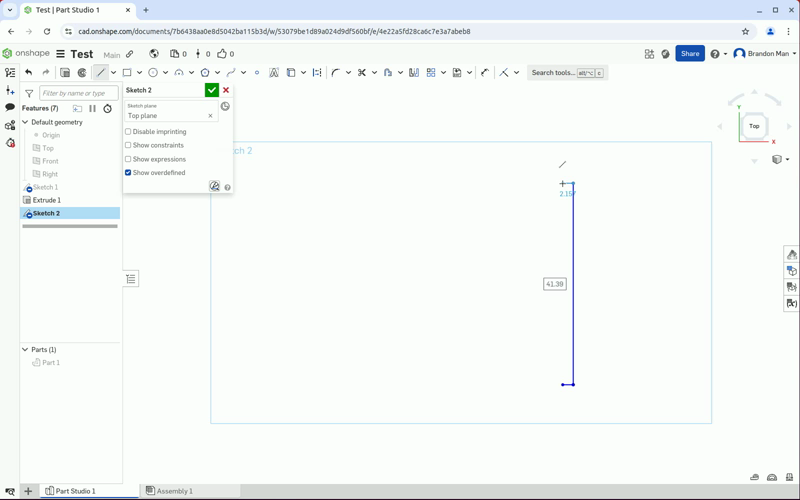
key_down(shift)
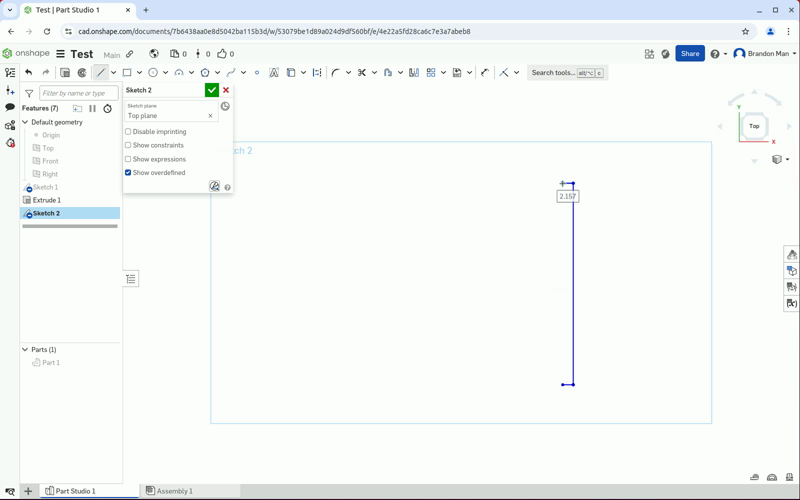
mouse_move(562, 384)
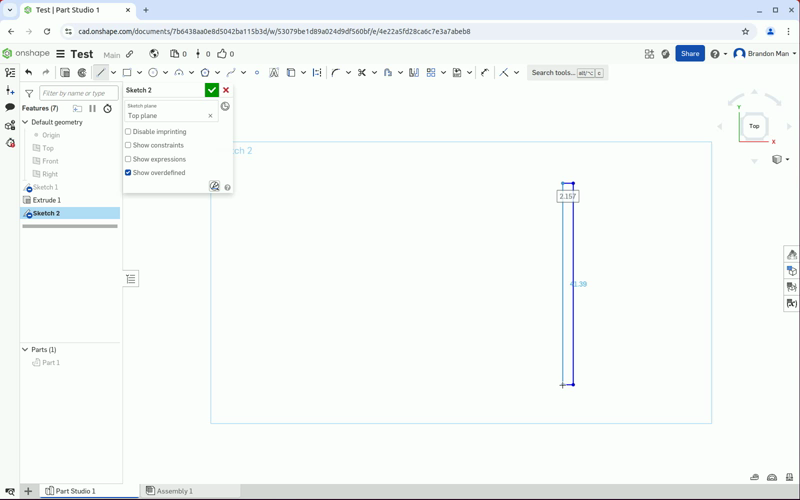
key_up(shift)
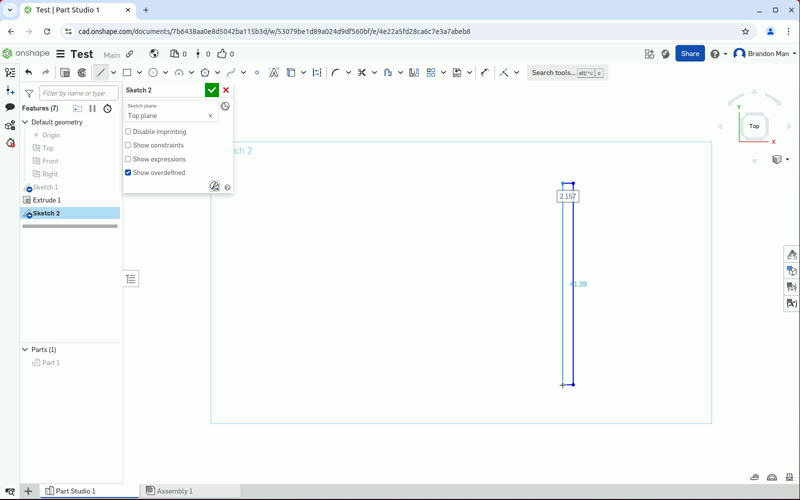
click(562, 384)
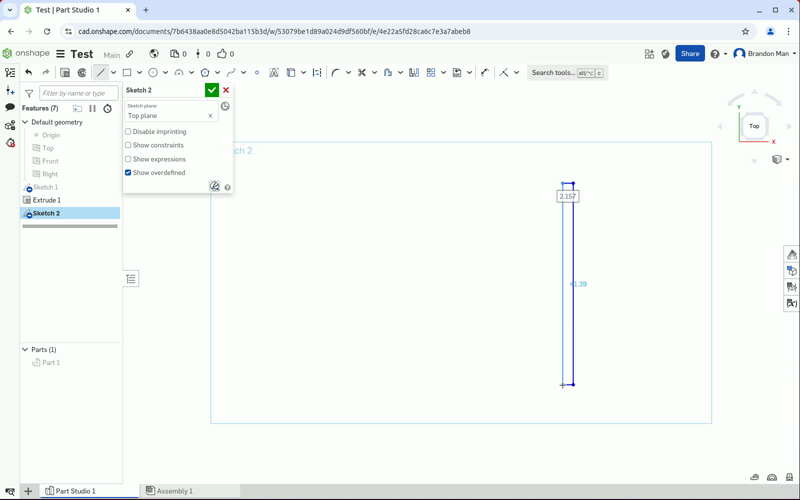
key(esc)
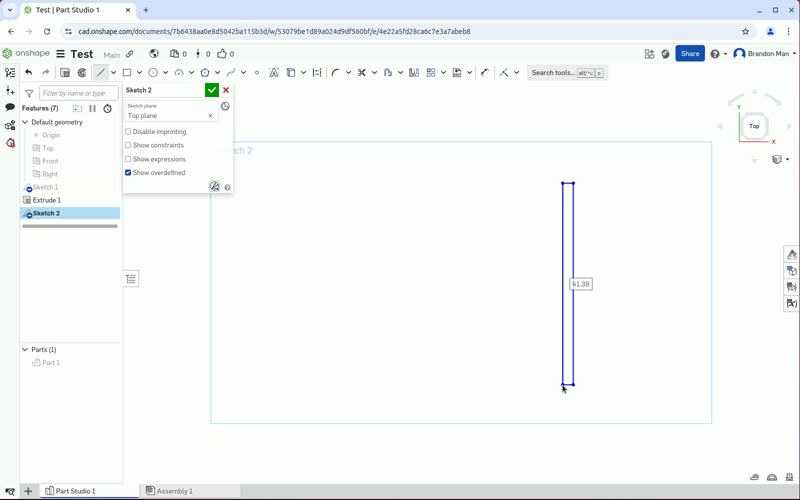
mouse_move(570, 246)
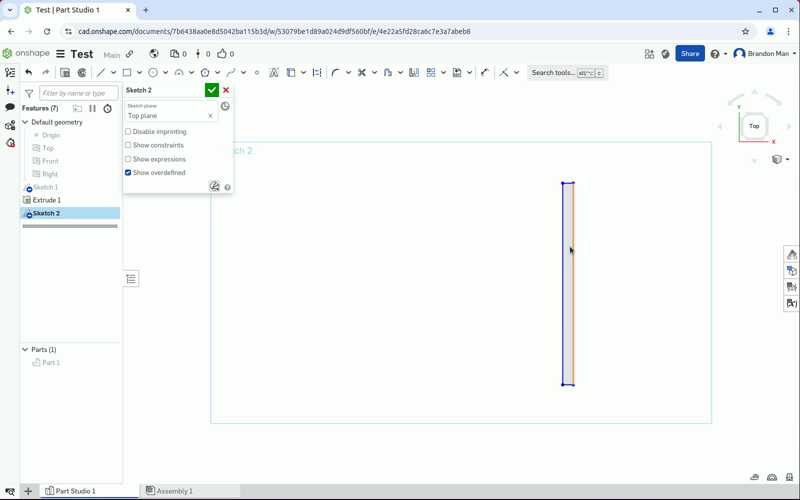
click(570, 246)
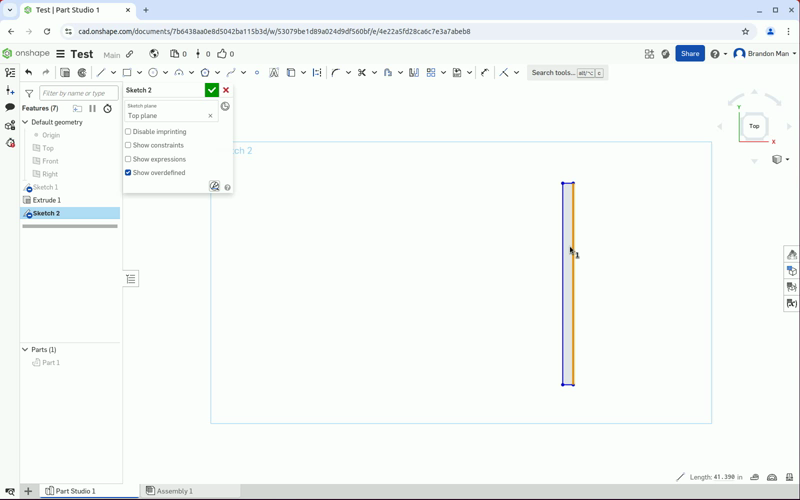
mouse_move(73, 352)
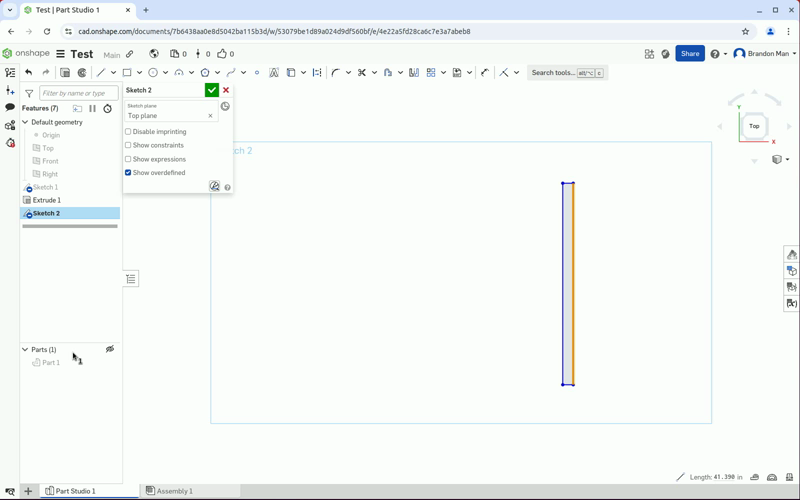
key(shift+y)
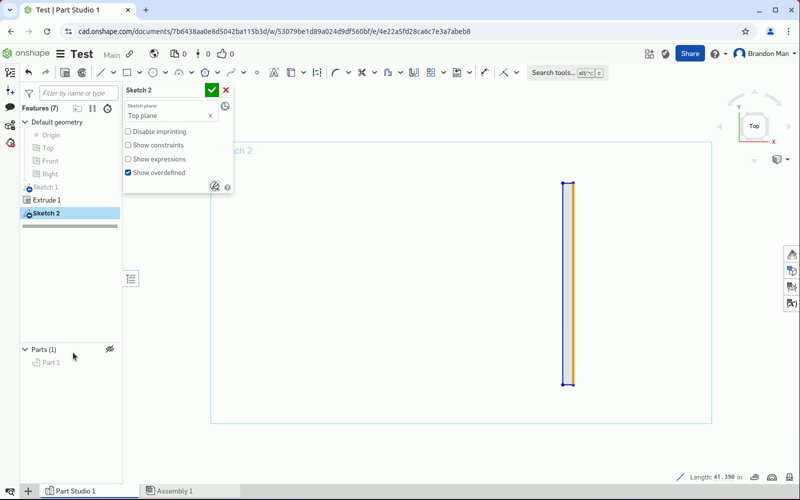
key(shift+e)
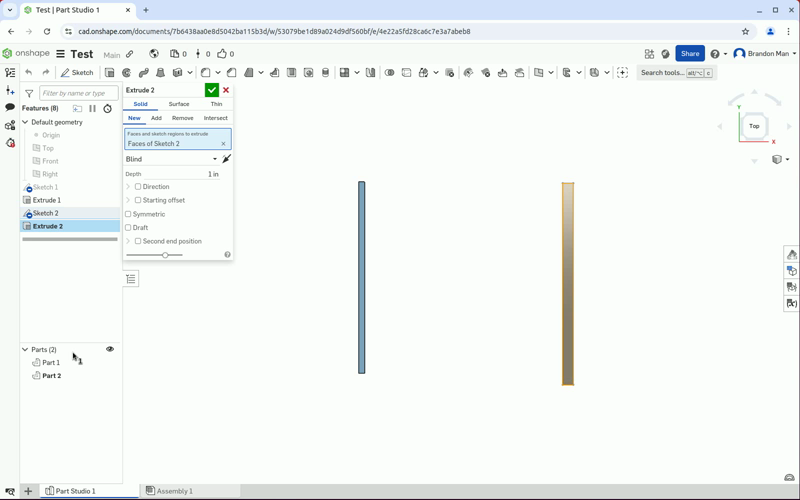
mouse_move(143, 106)
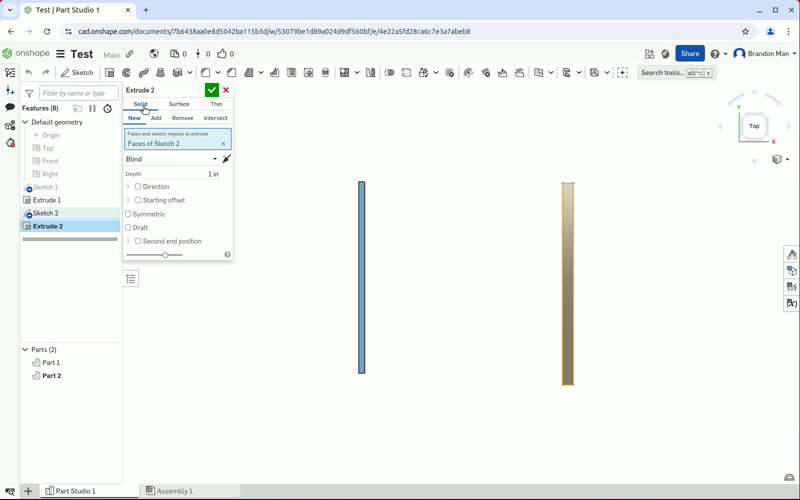
click(143, 106)
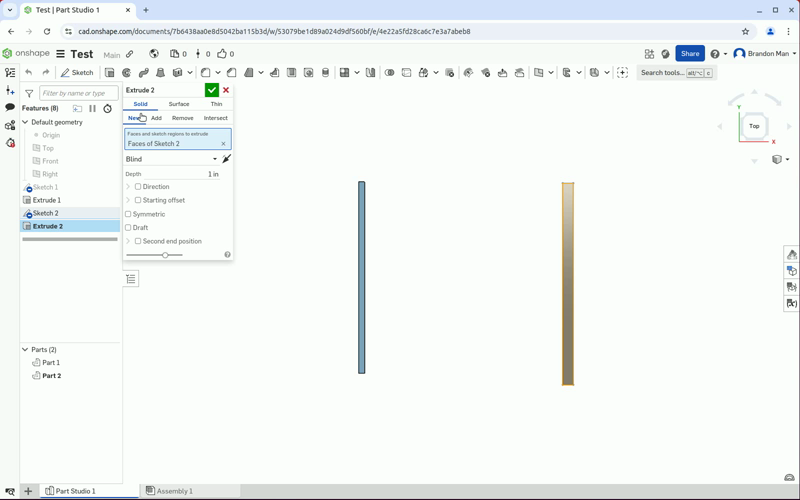
mouse_move(137, 120)
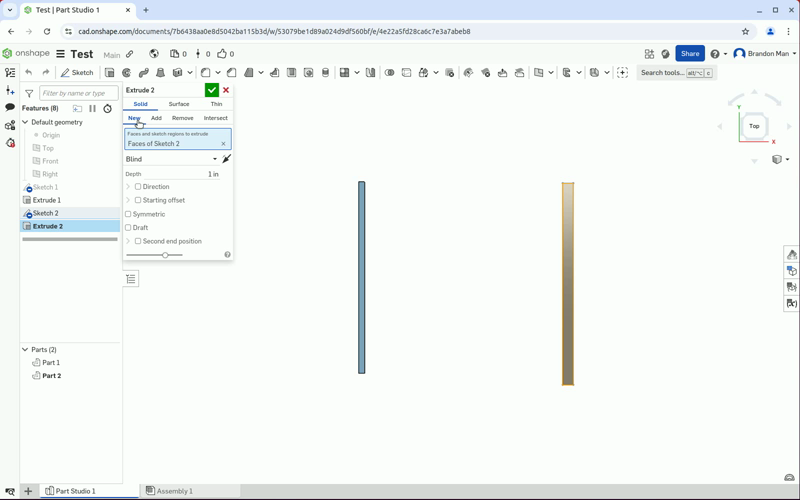
click(137, 120)
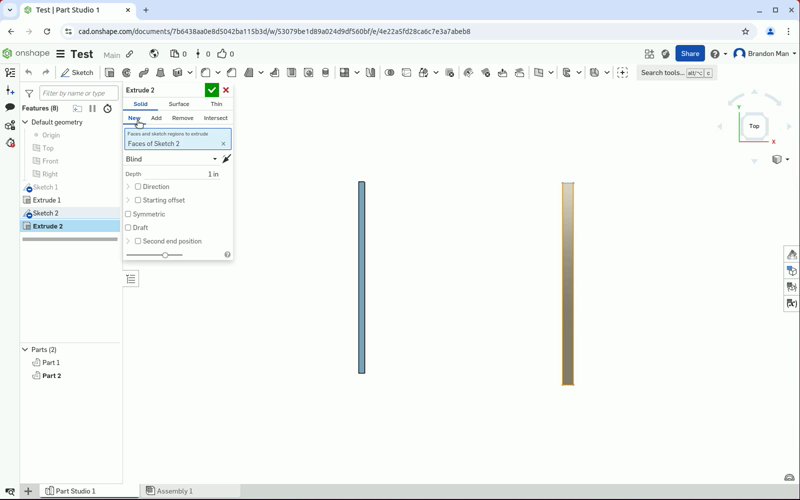
key(tab, 4)
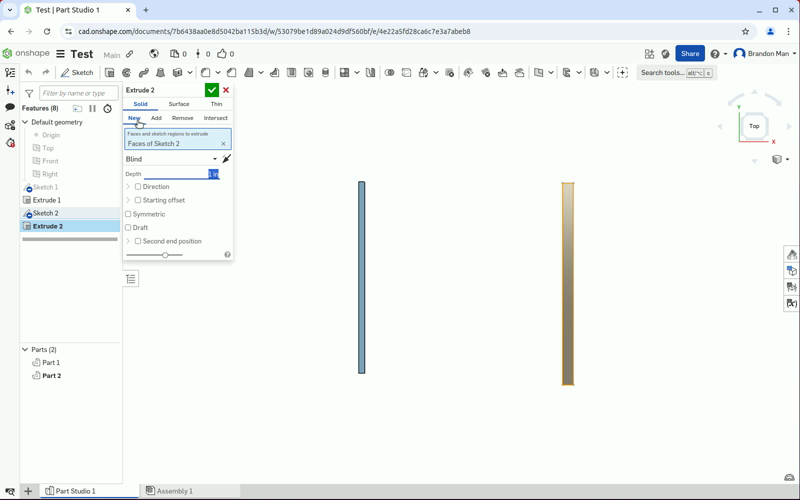
text(0.722)
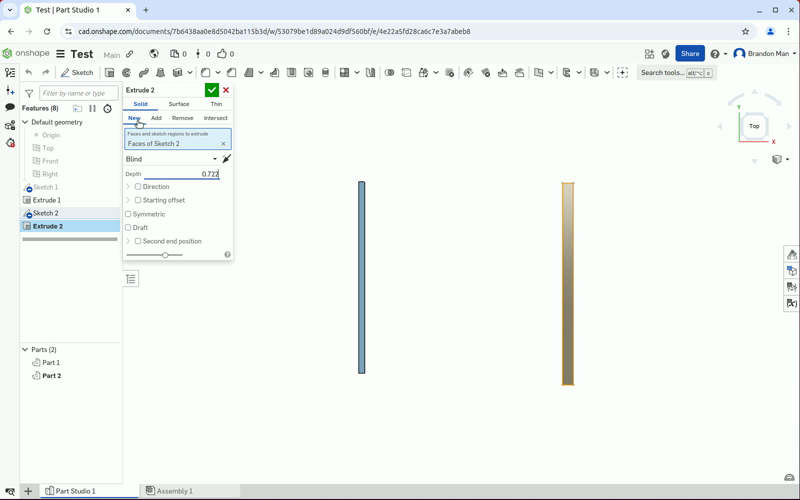
key(enter)
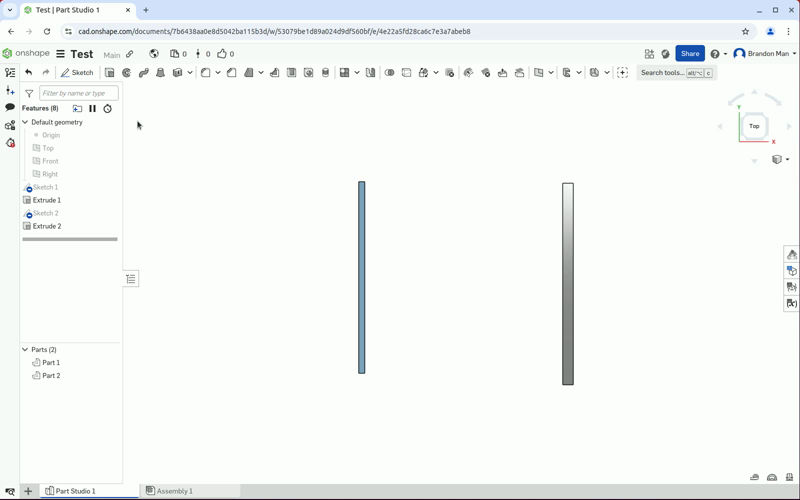
key(shift+h)
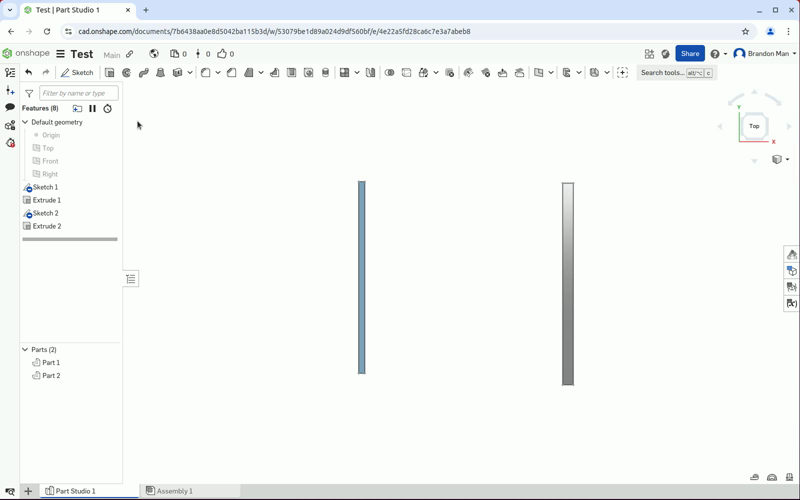
key(shift+h)
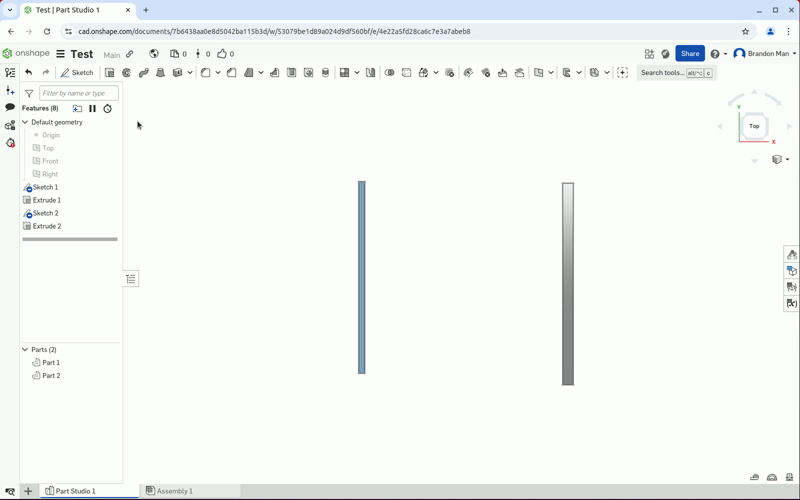
key(shift+7)
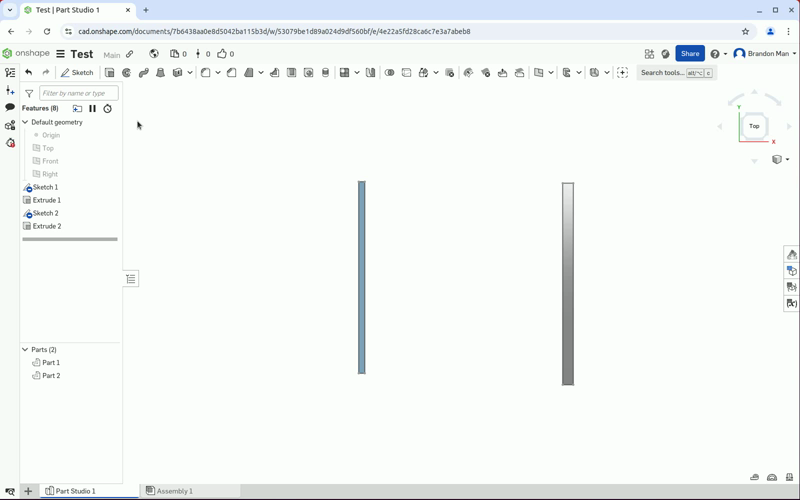
key(up, 3)
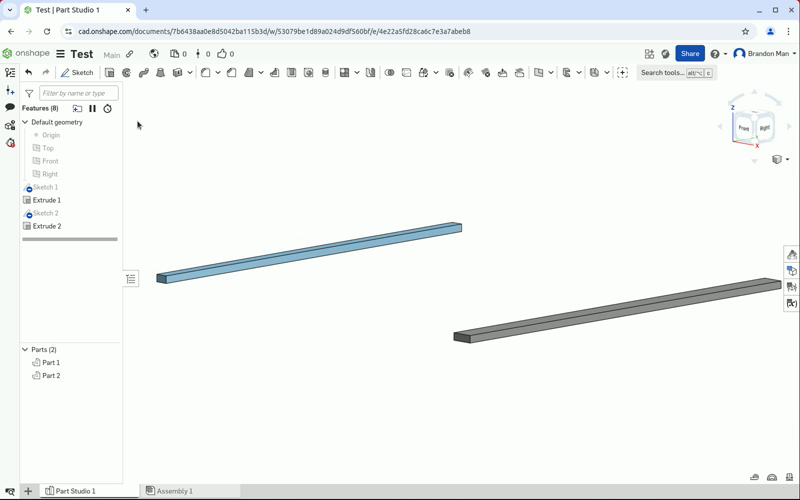
key(left, 3)
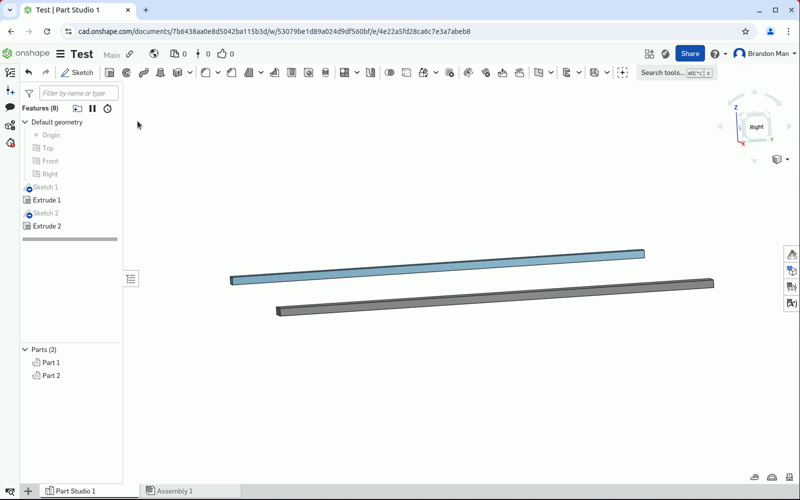
key(right, 3)
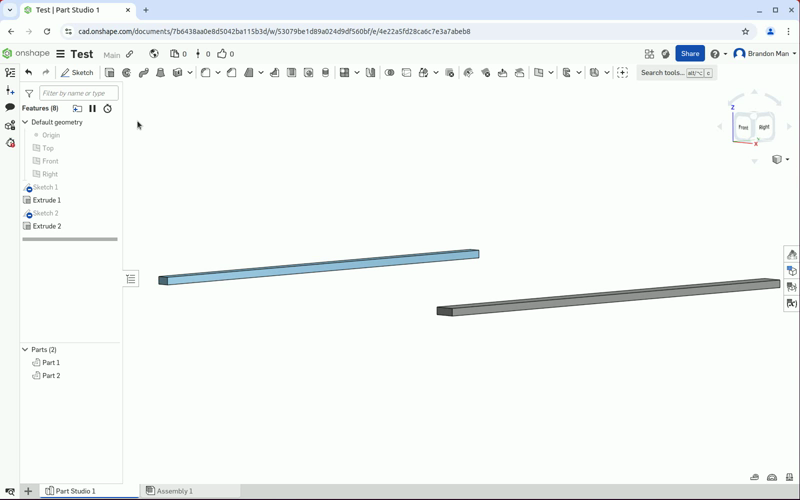
key(down, 3)
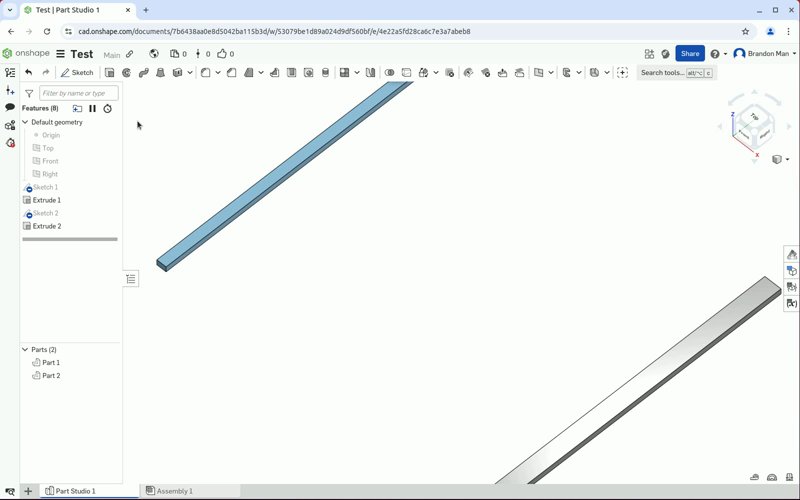
mouse_move(73, 189)
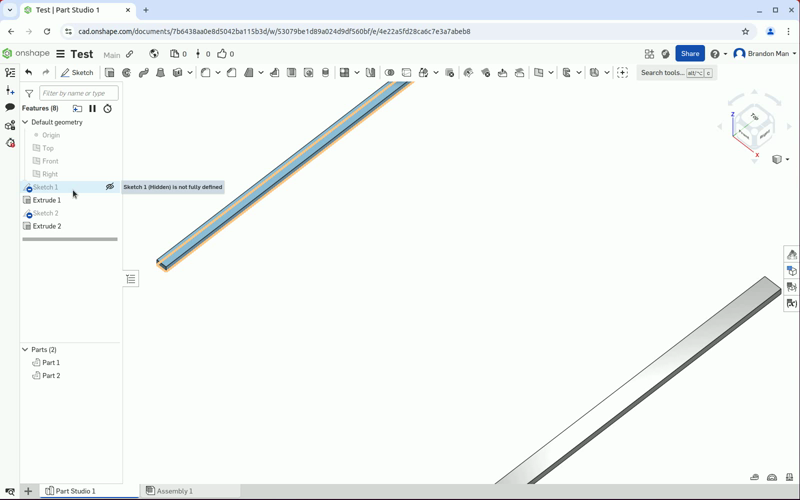
click(73, 189)